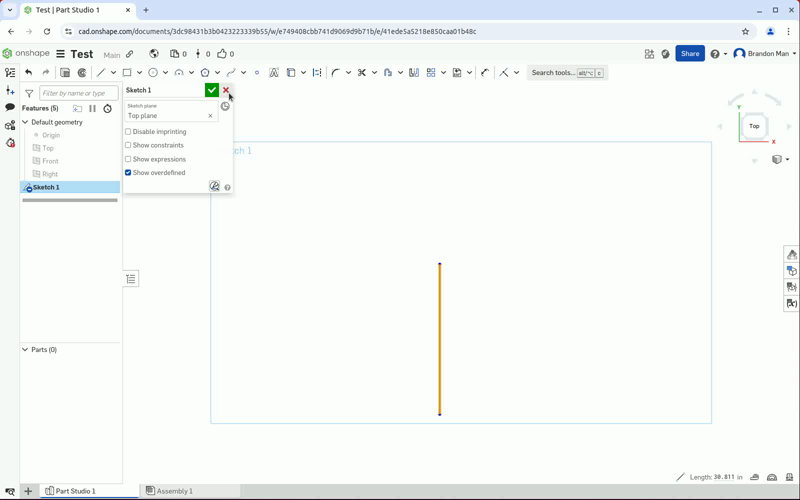
key(shift+h)
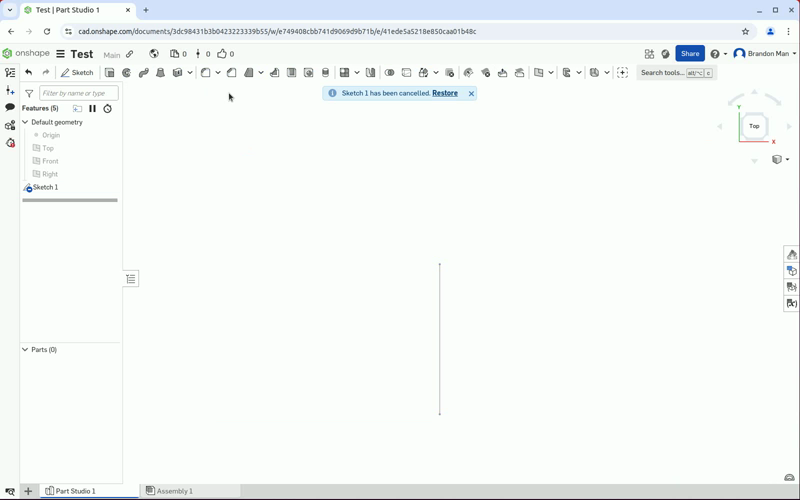
key(shift+s)
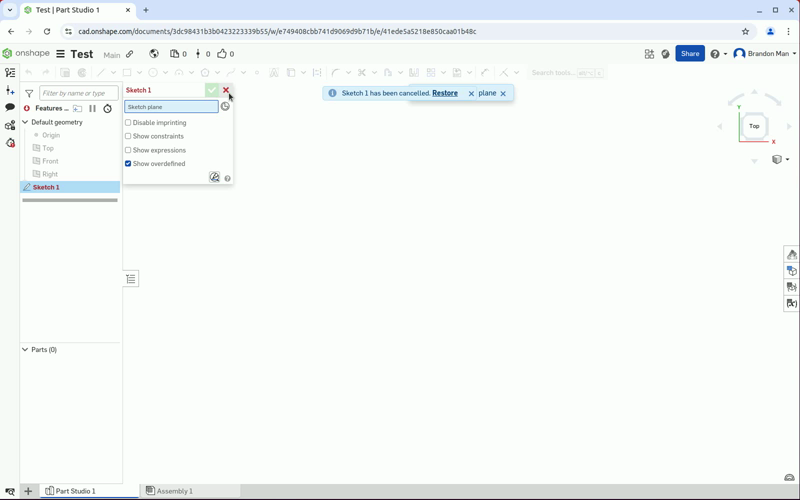
mouse_move(73, 150)
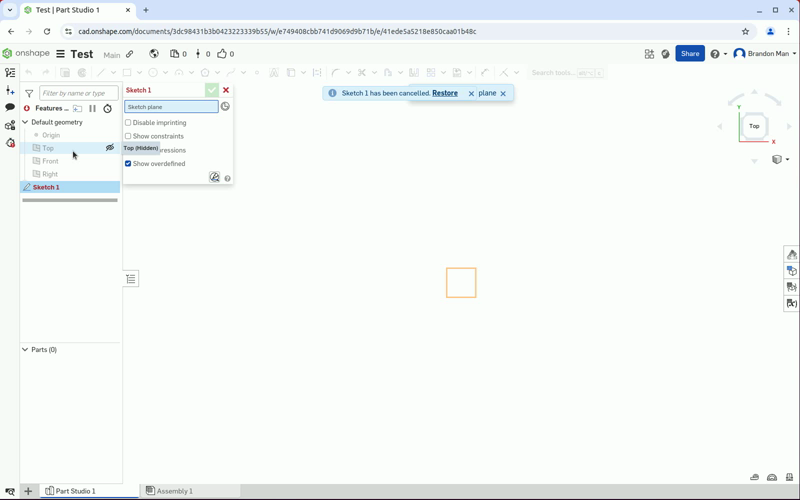
click(73, 150)
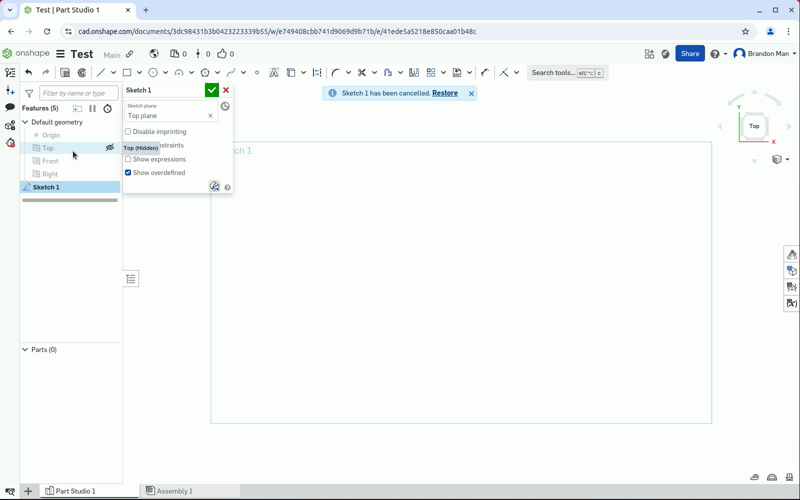
mouse_move(73, 352)
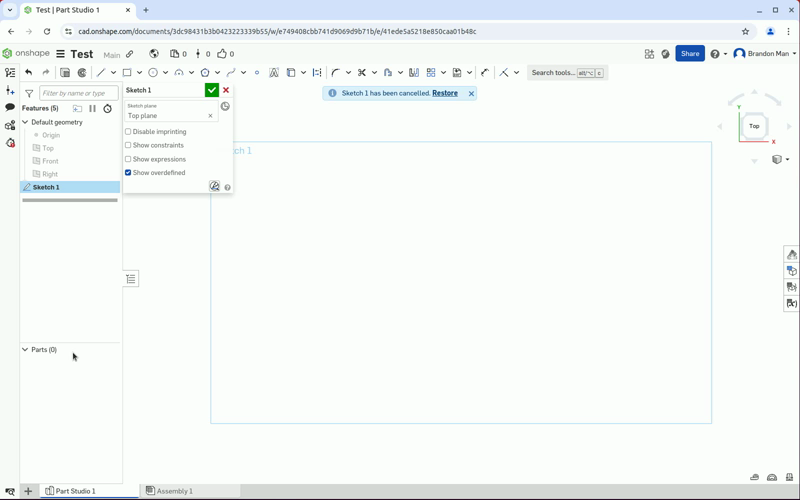
key(y)
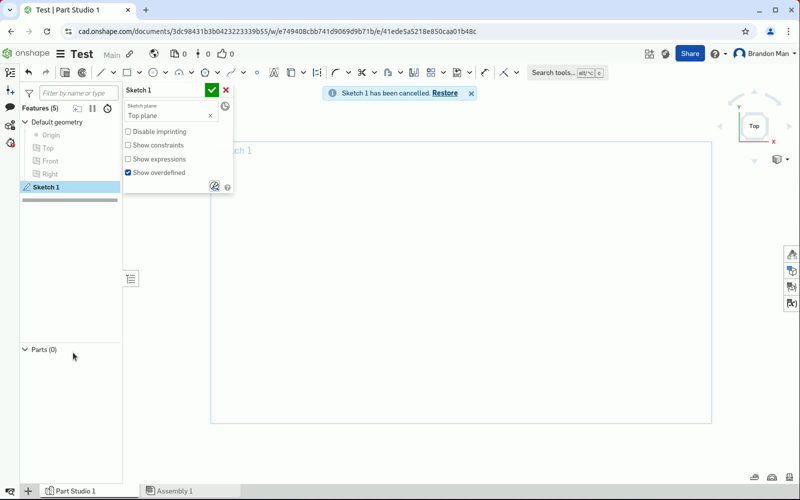
key(c)
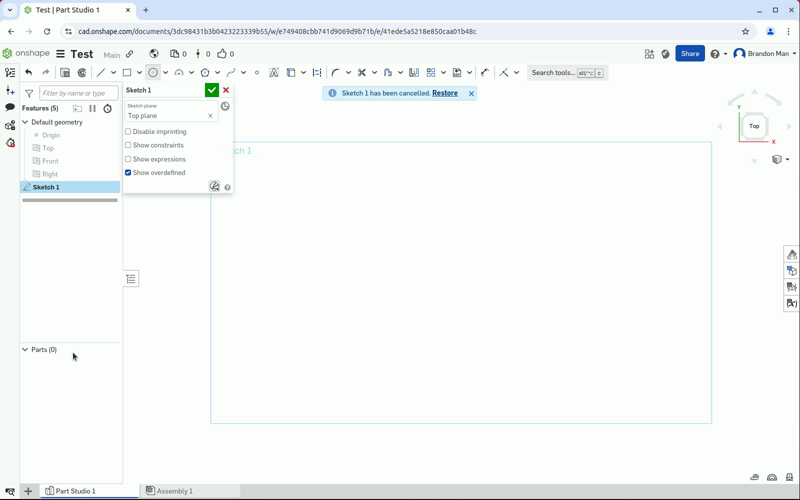
key_down(shift)
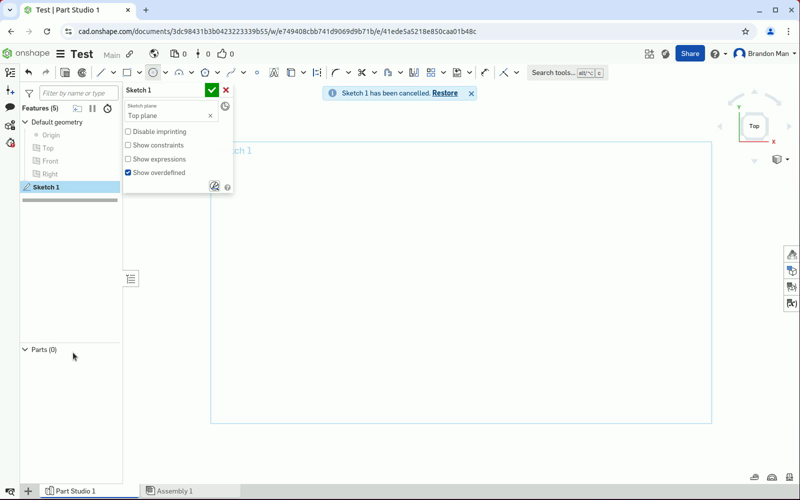
mouse_move(461, 282)
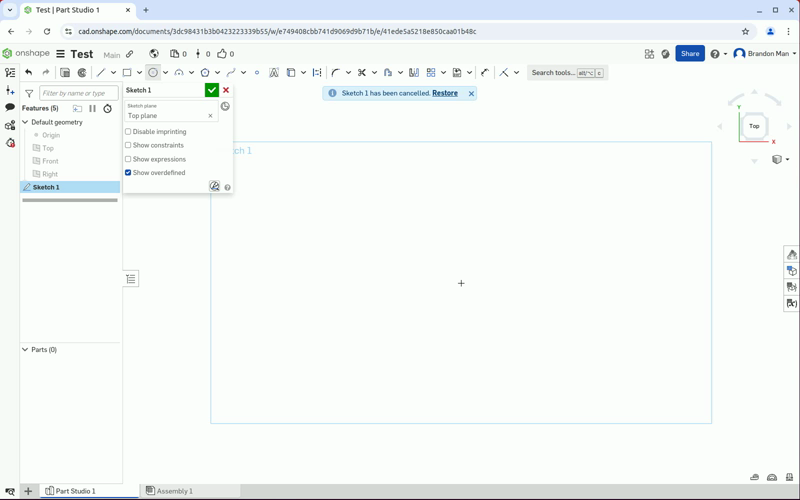
click(461, 282)
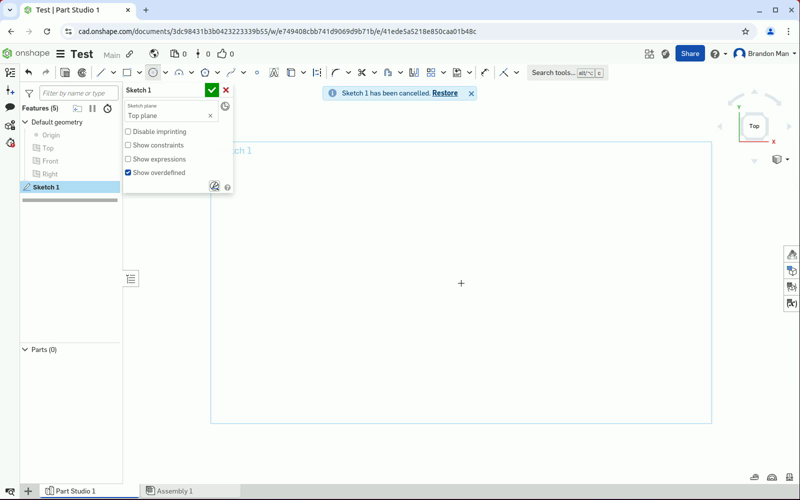
key_up(shift)
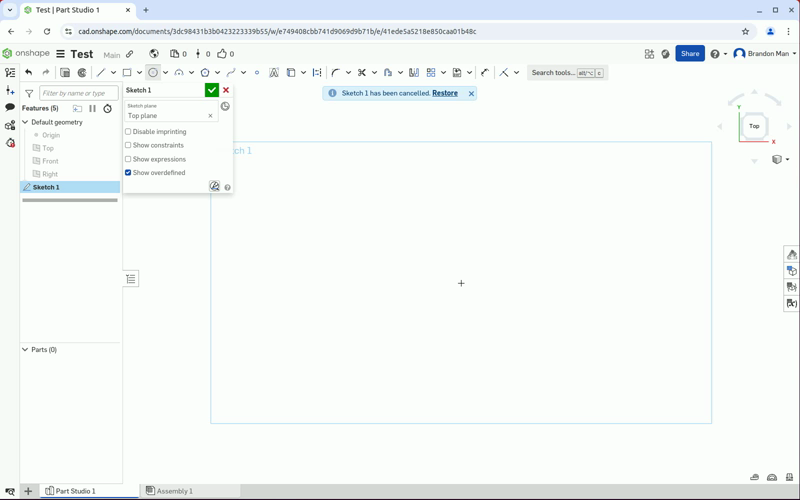
mouse_move(574, 282)
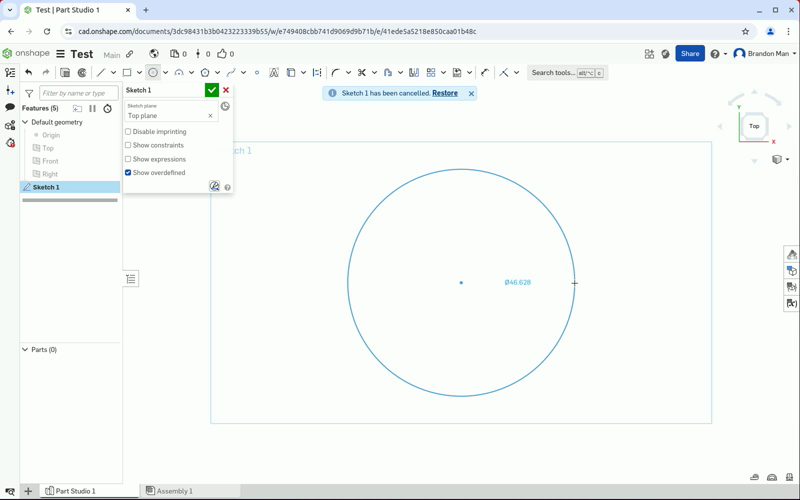
click(574, 282)
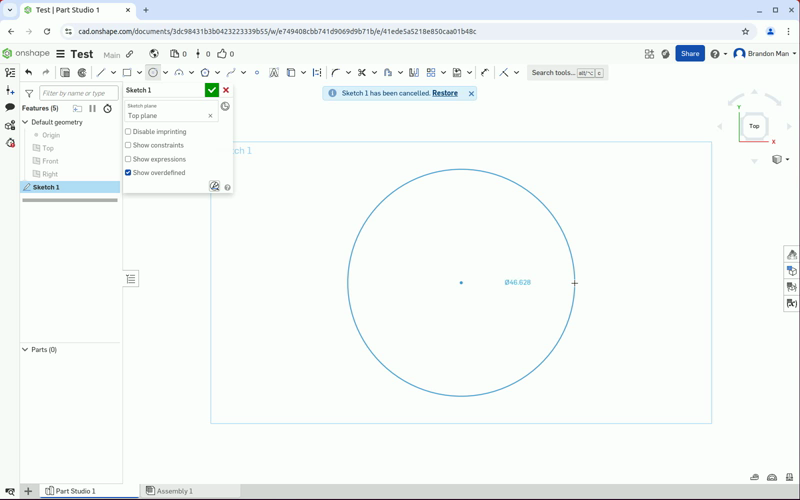
key(esc)
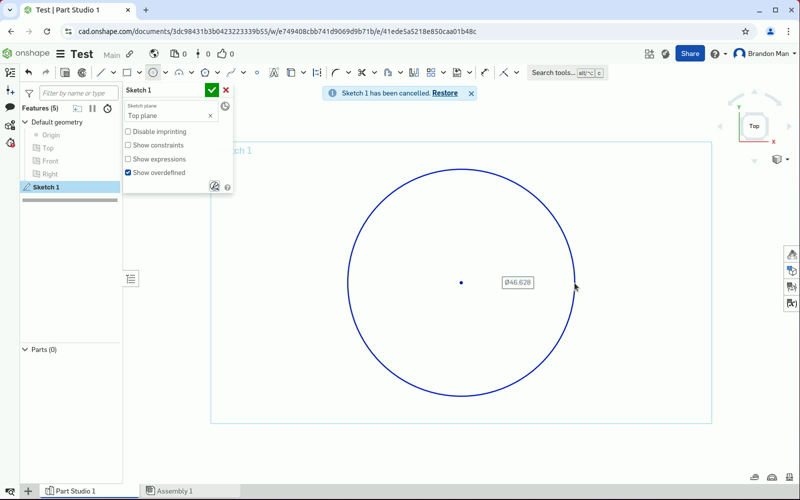
mouse_move(510, 333)
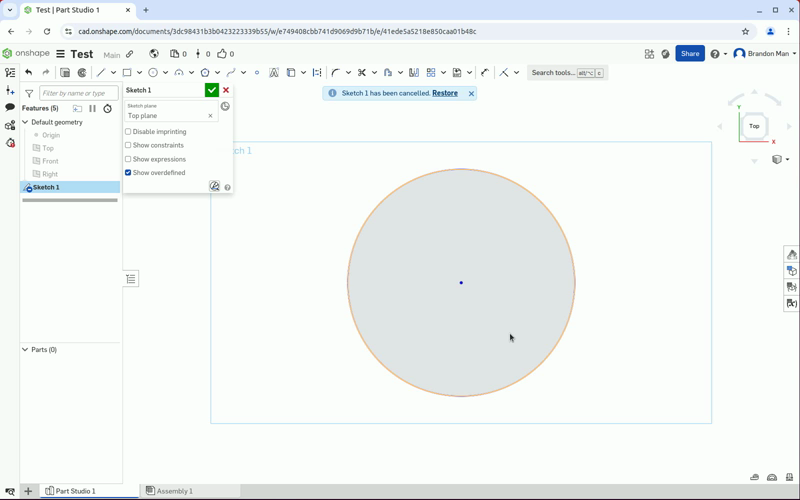
click(510, 333)
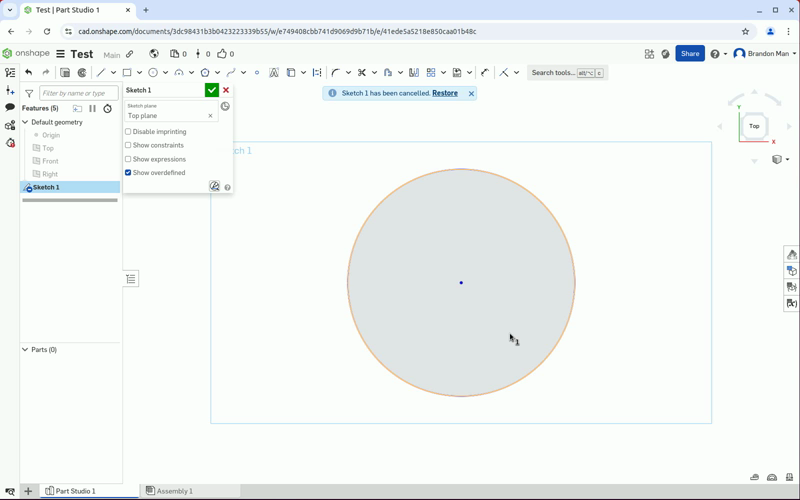
mouse_move(73, 352)
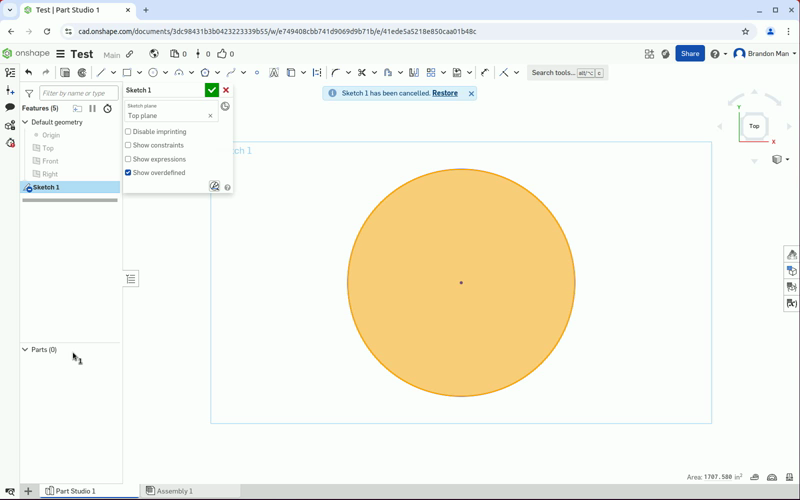
key(shift+y)
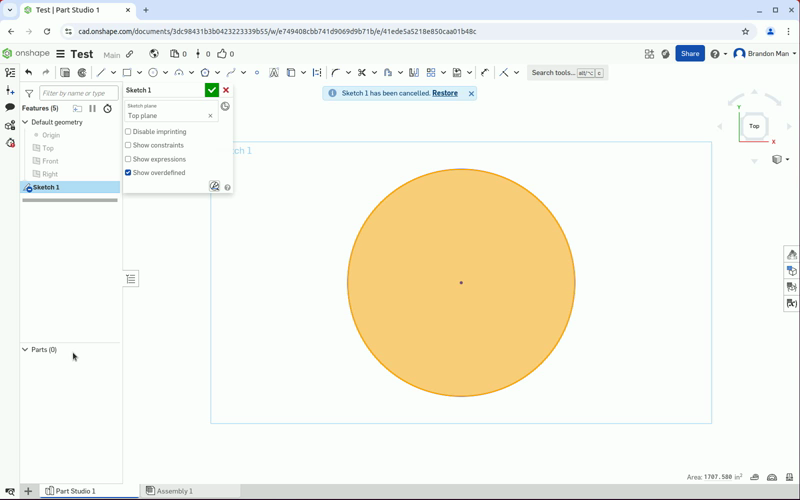
key(shift+e)
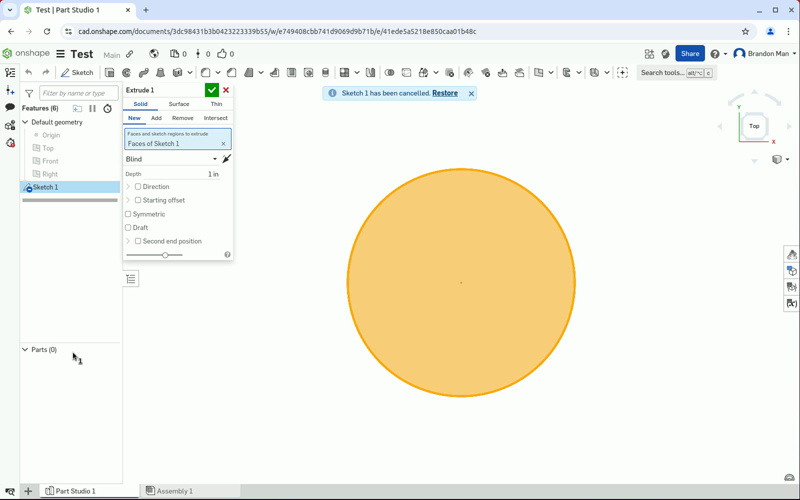
mouse_move(143, 106)
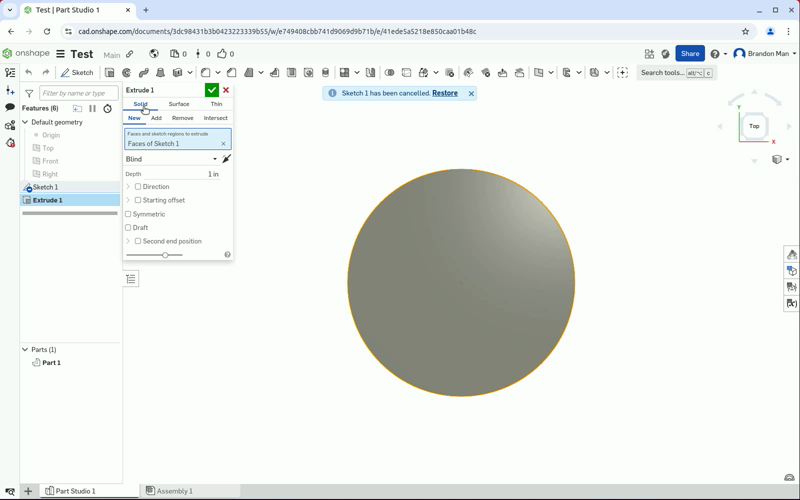
click(143, 106)
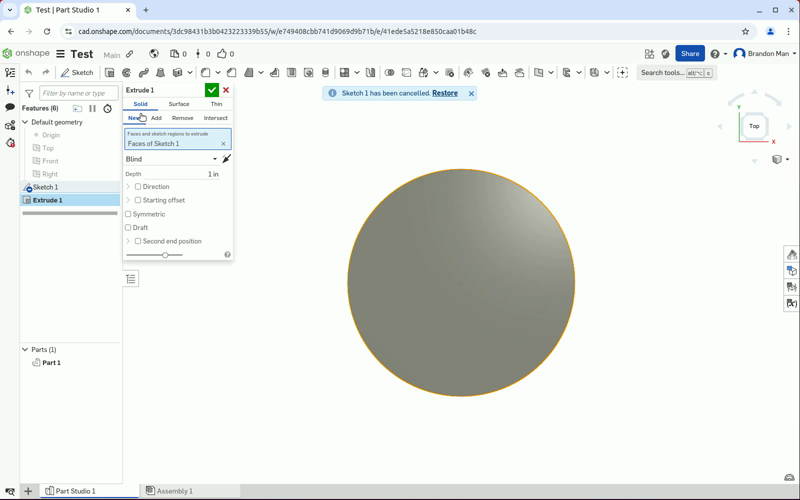
mouse_move(137, 120)
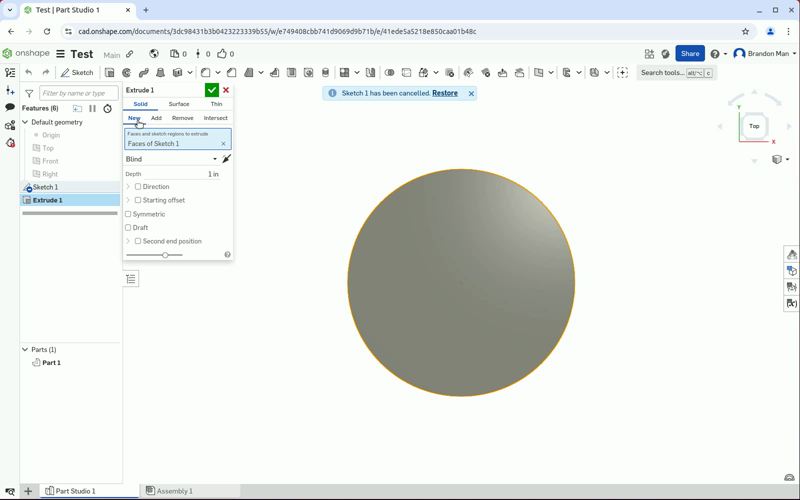
click(137, 120)
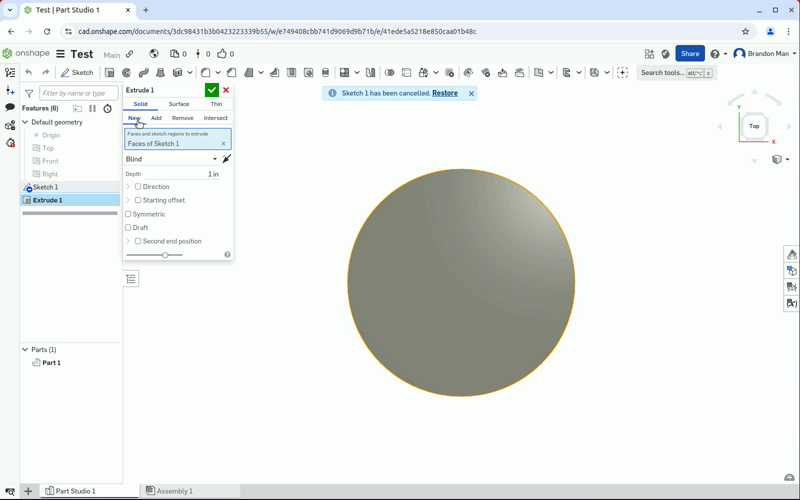
key(tab, 4)
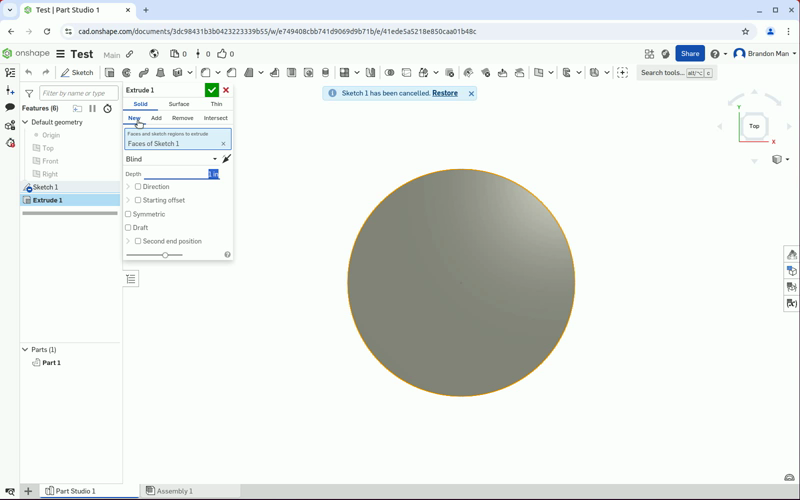
text(5.296)
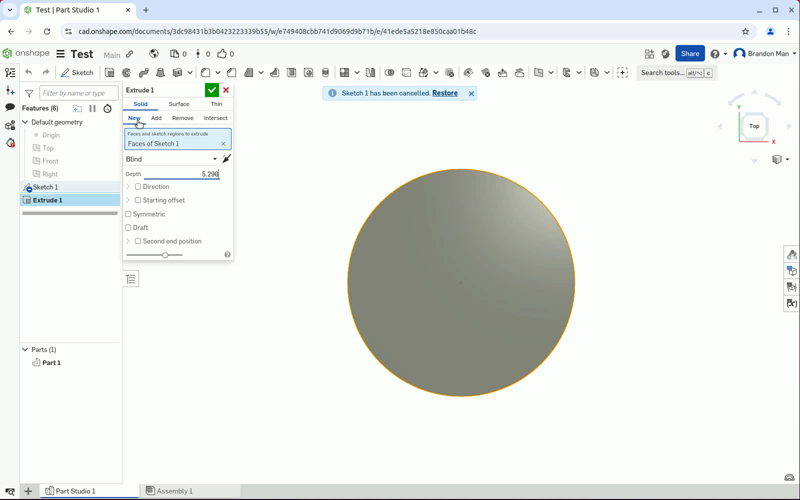
key(enter)
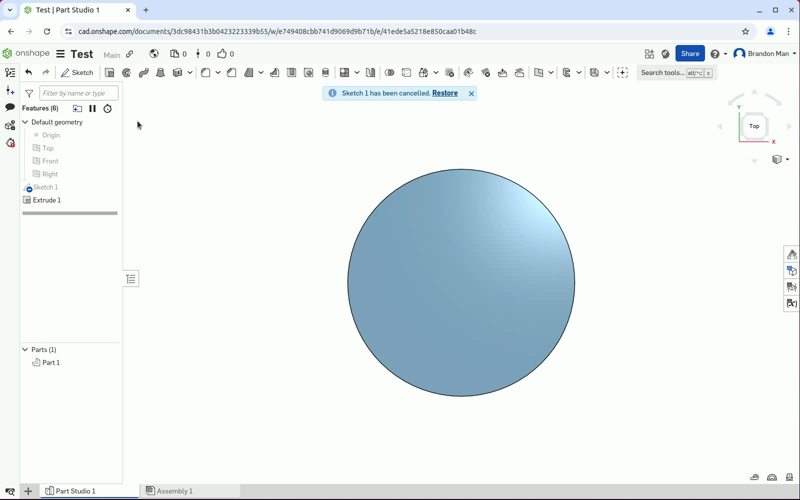
key(shift+h)
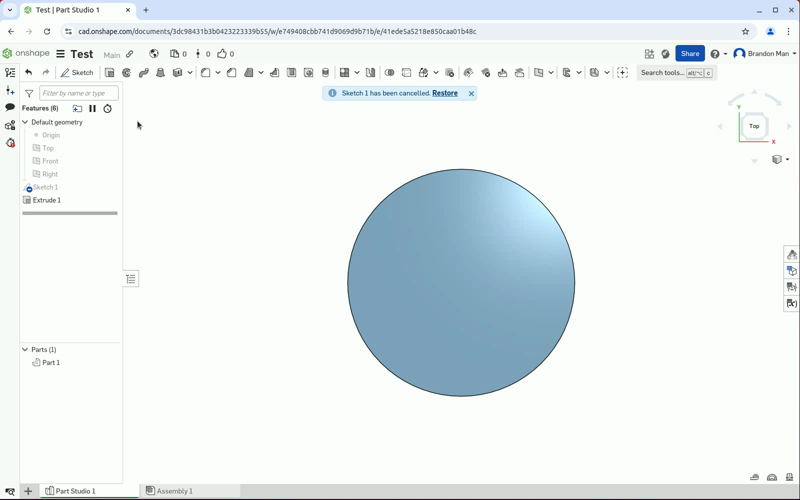
key(shift+h)
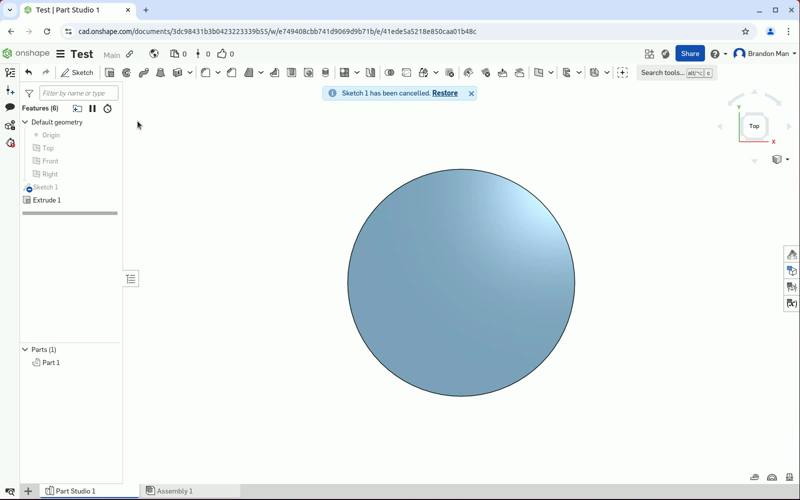
mouse_move(73, 189)
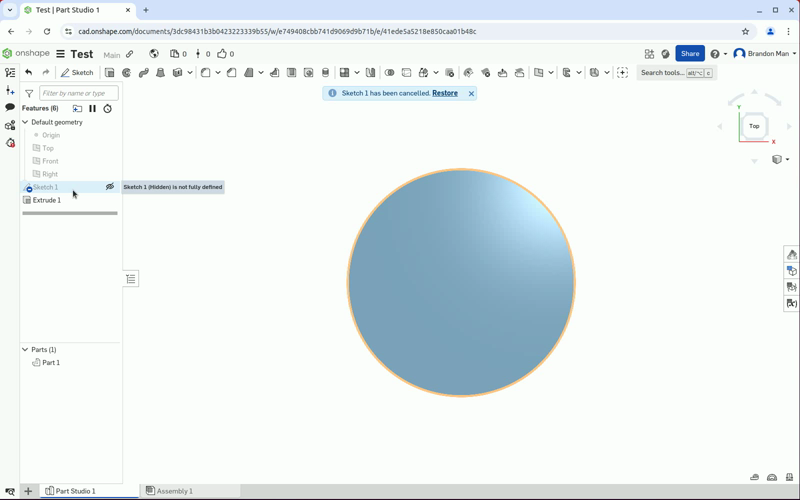
click(73, 189)
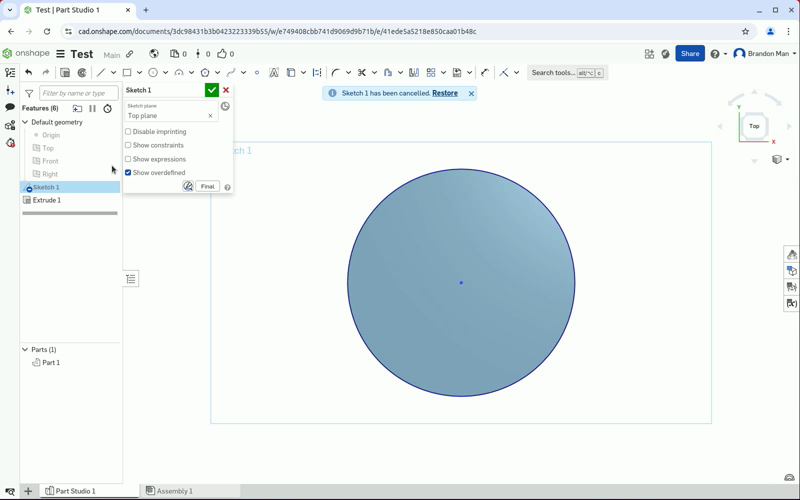
mouse_move(229, 92)
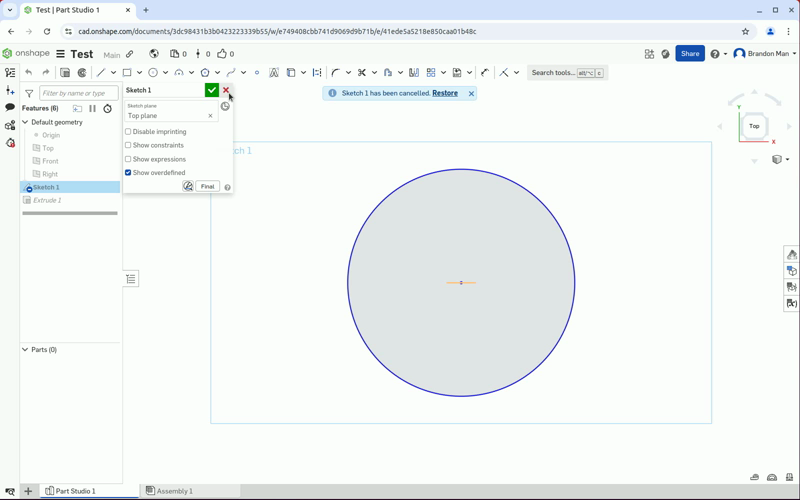
click(229, 92)
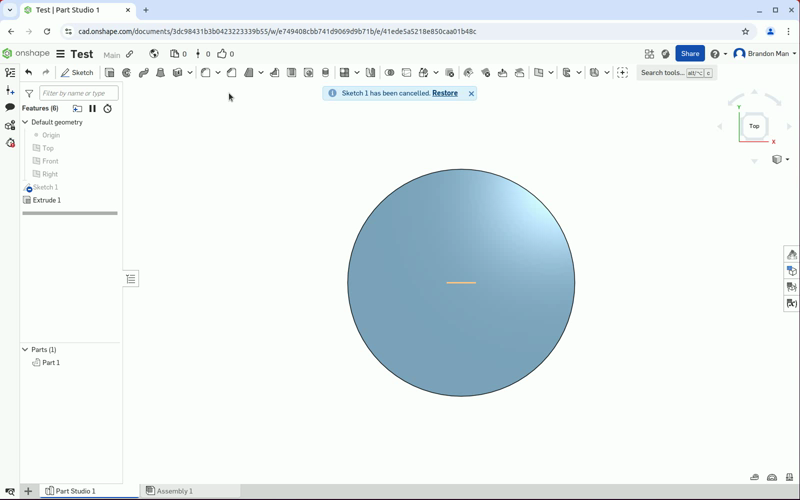
mouse_move(541, 75)
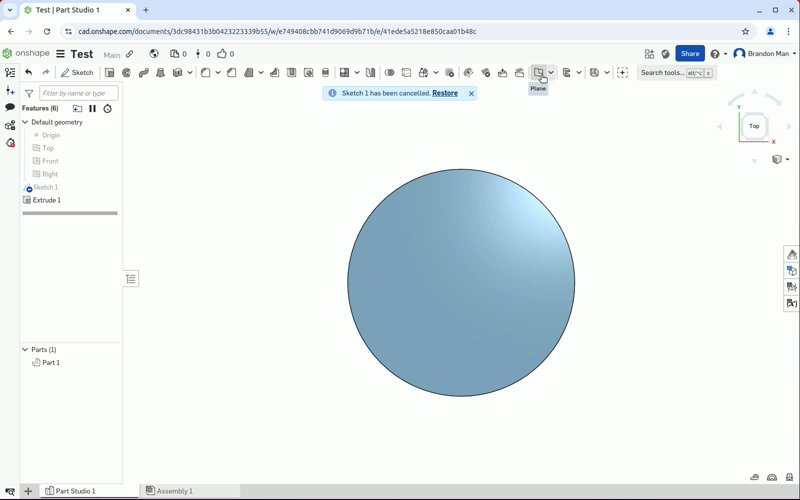
click(541, 75)
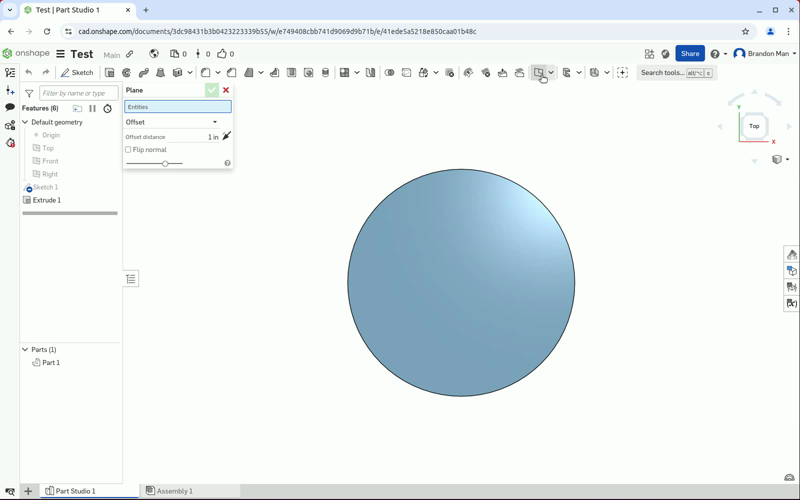
mouse_move(73, 150)
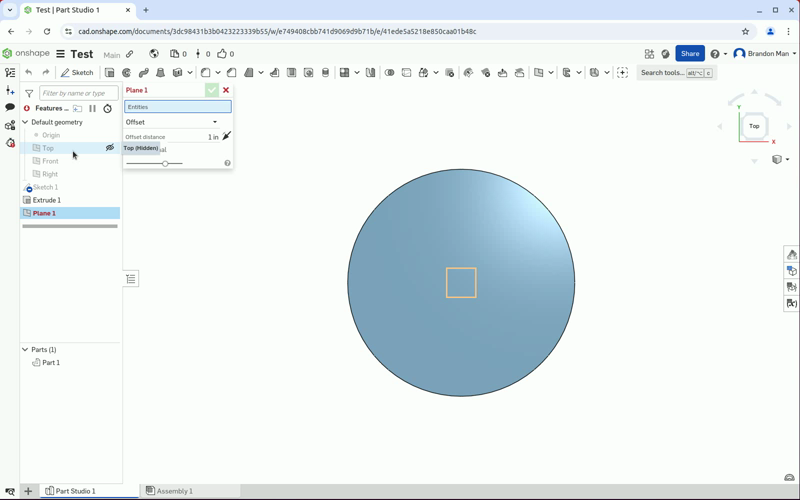
click(73, 150)
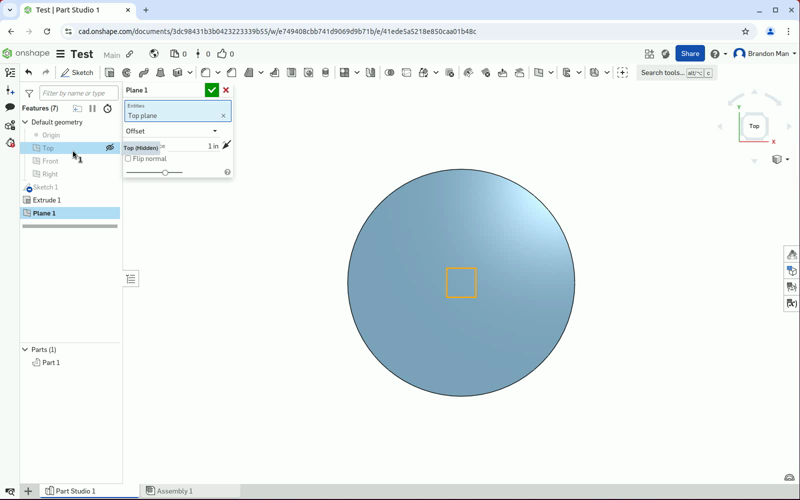
key(tab, 2)
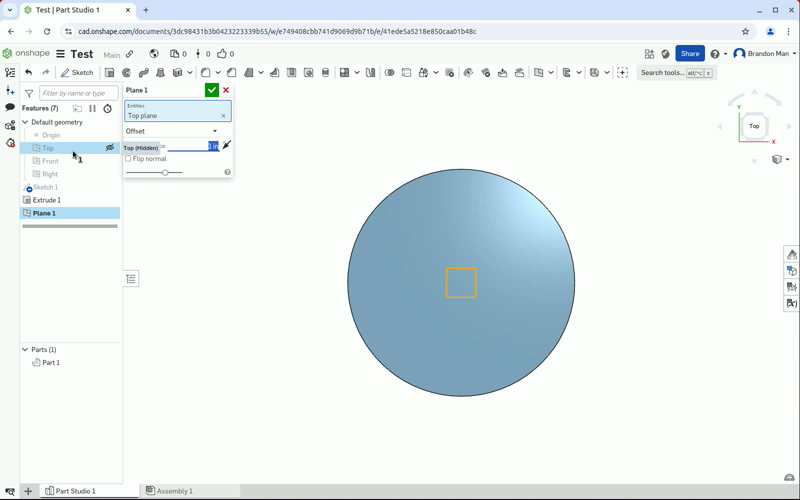
text(5.299)
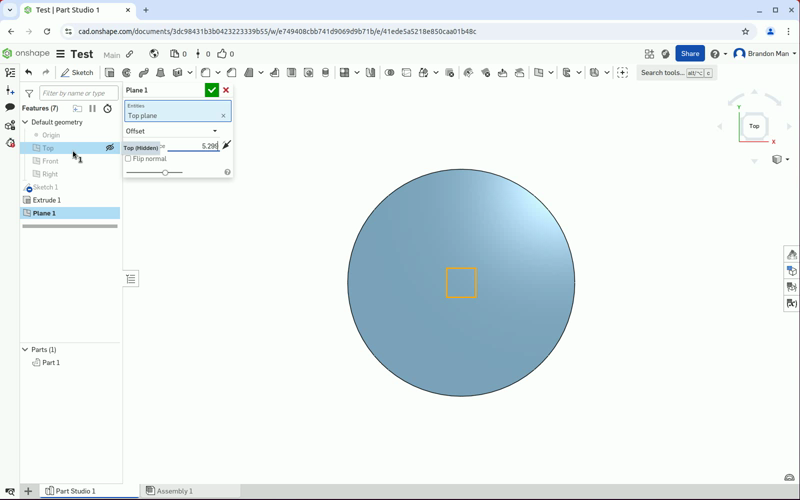
key(enter, 2)
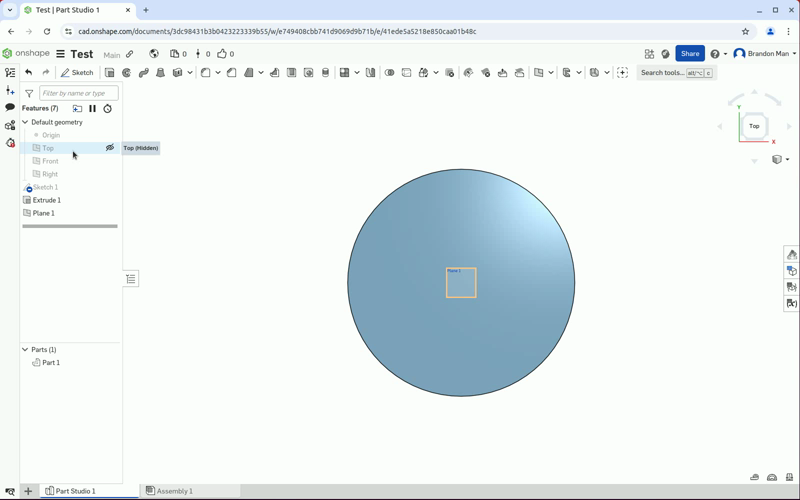
key(shift+s)
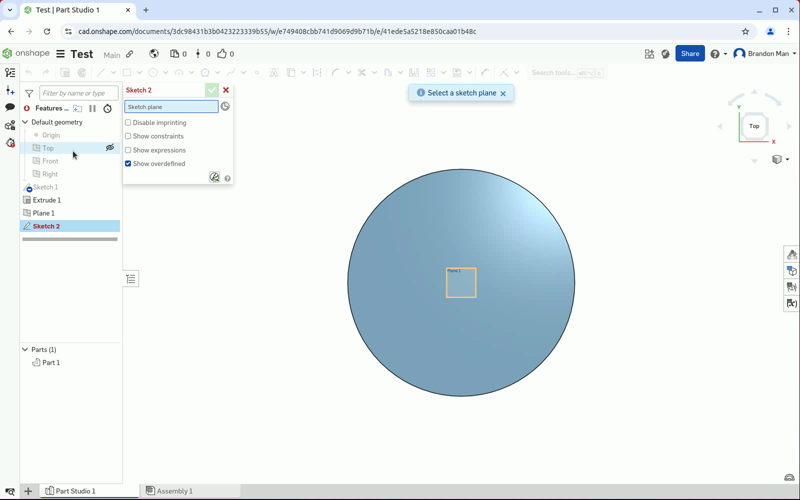
mouse_move(73, 215)
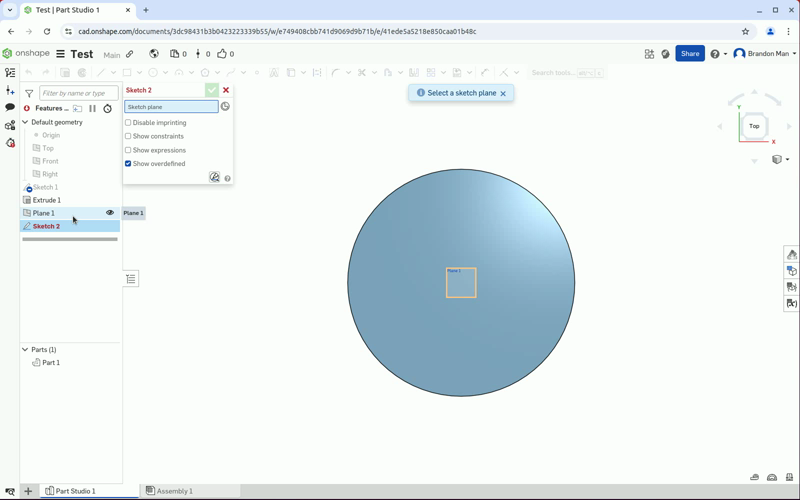
click(73, 215)
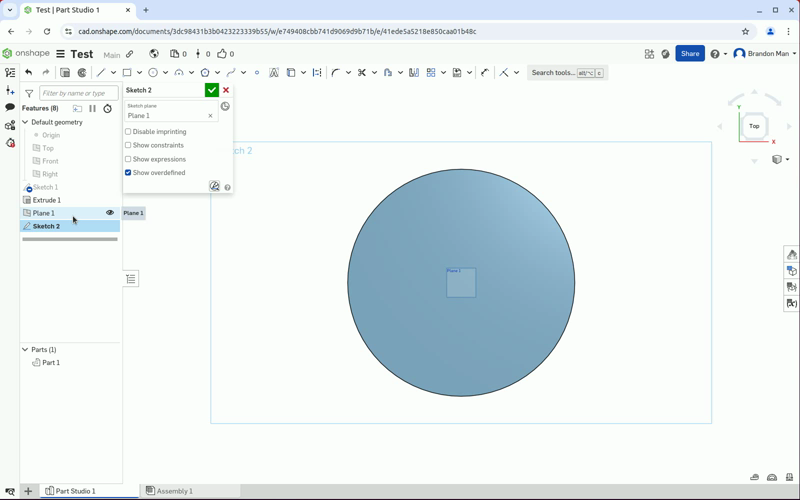
mouse_move(73, 352)
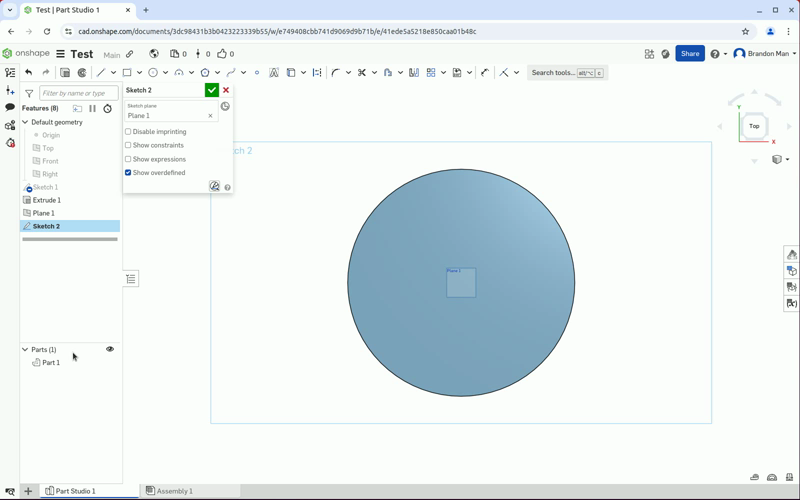
key(y)
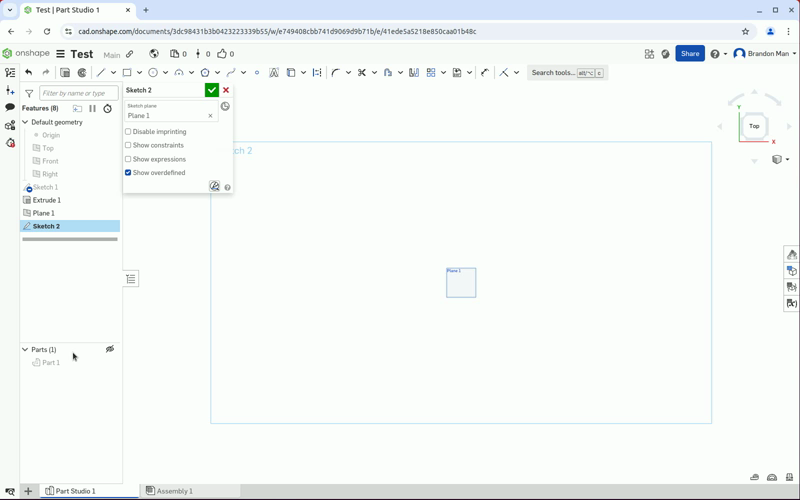
key(l)
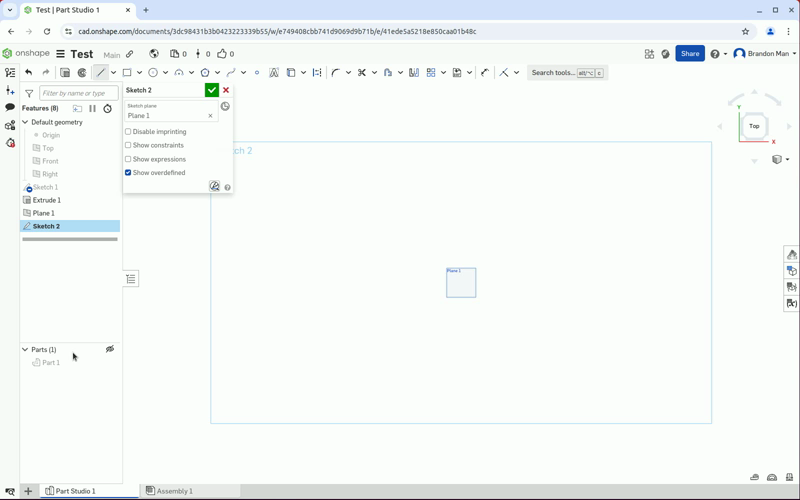
key_down(shift)
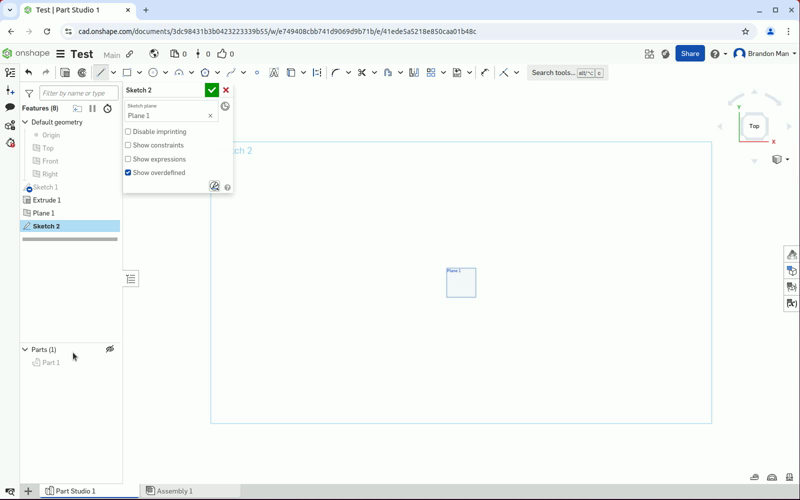
mouse_move(424, 319)
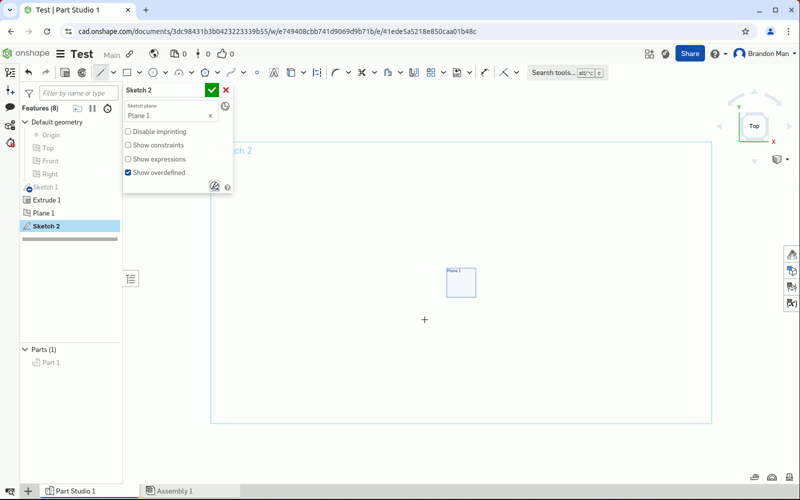
click(424, 319)
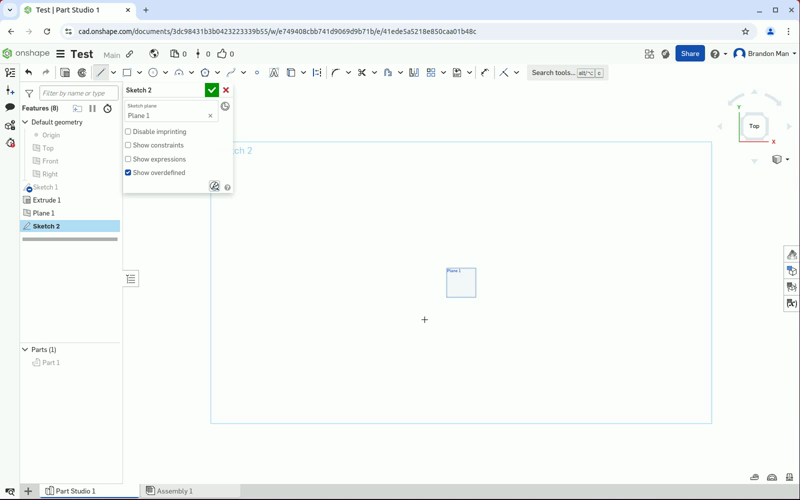
key_up(shift)
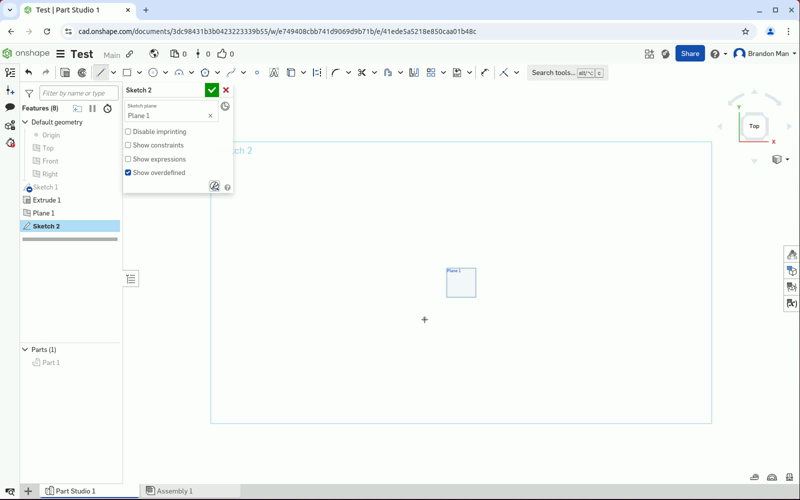
key_down(shift)
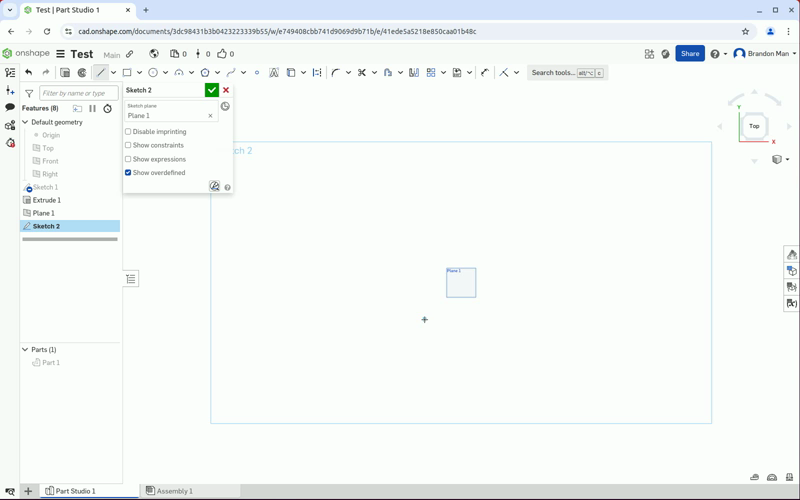
mouse_move(497, 319)
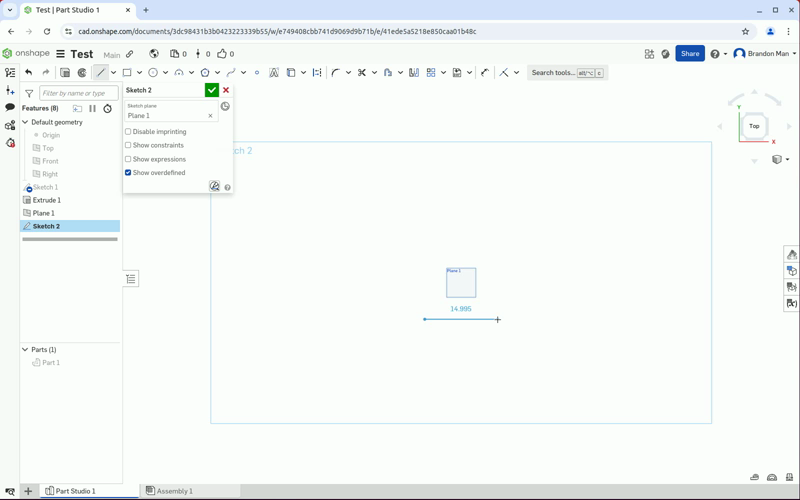
click(497, 319)
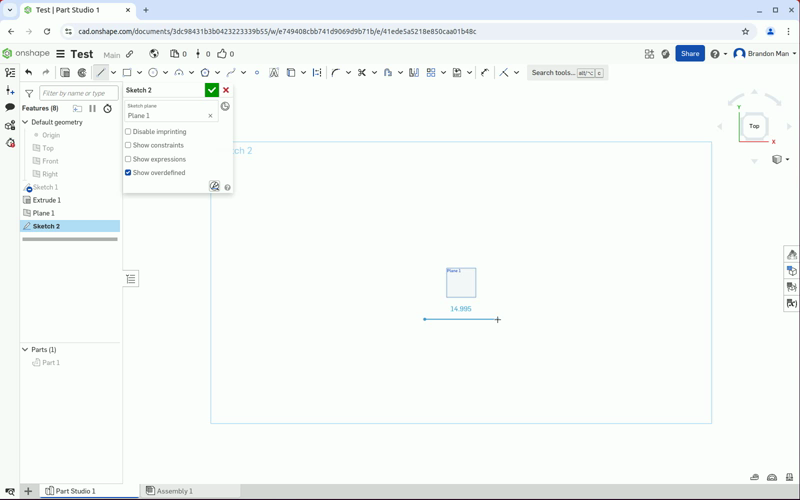
key_up(shift)
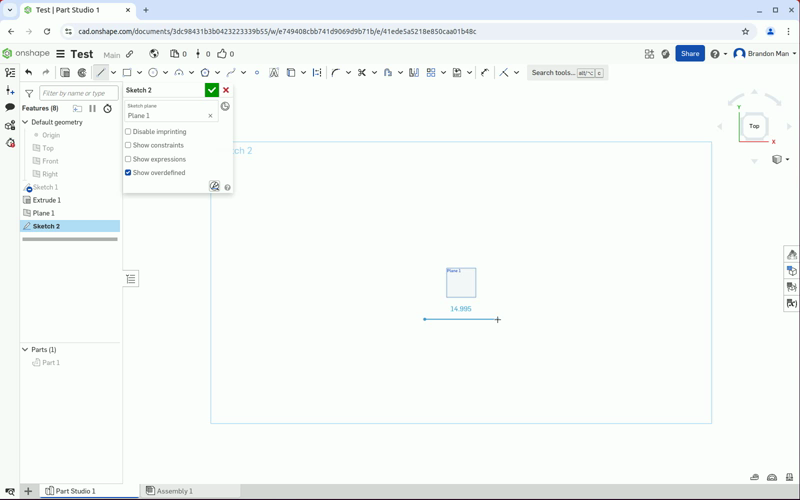
key(esc)
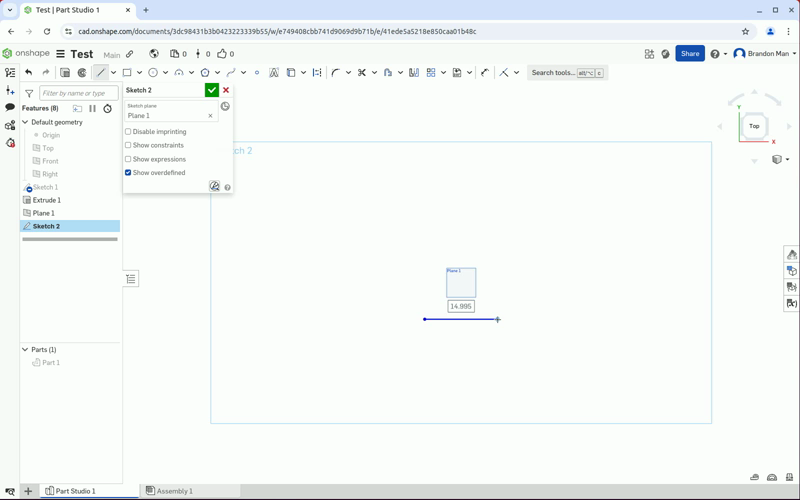
key(a)
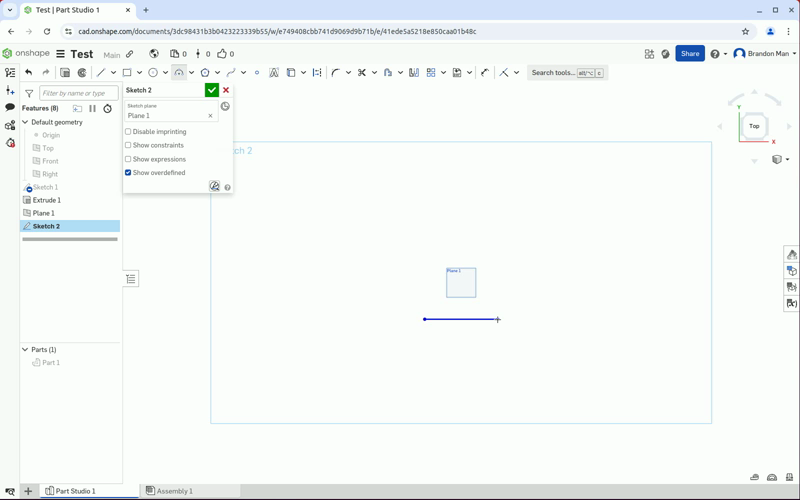
mouse_move(497, 319)
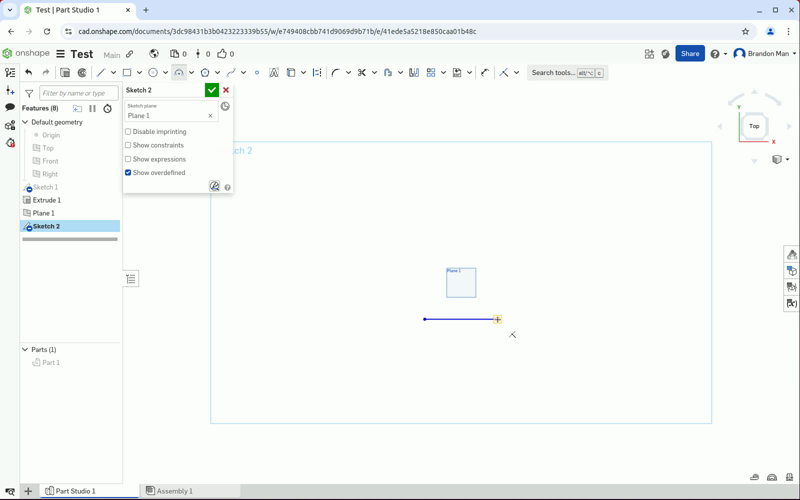
click(497, 319)
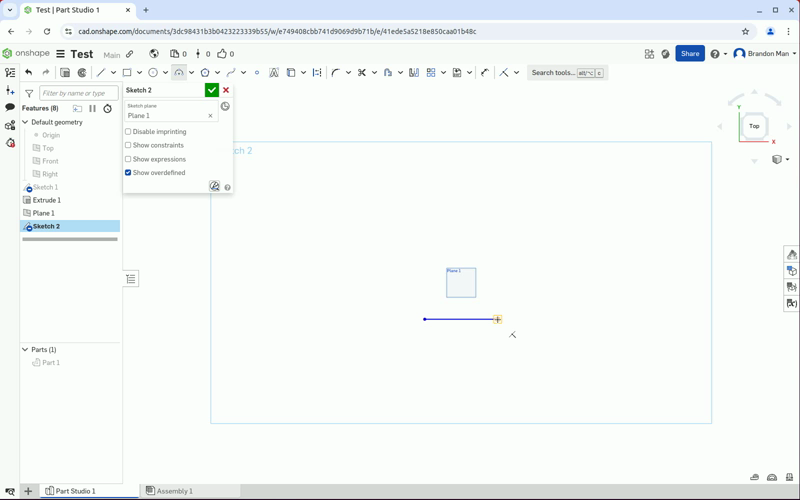
key_down(shift)
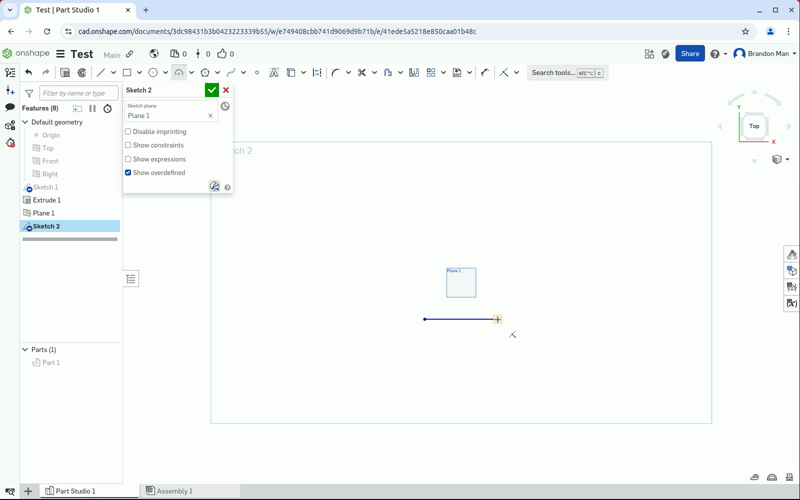
mouse_move(497, 246)
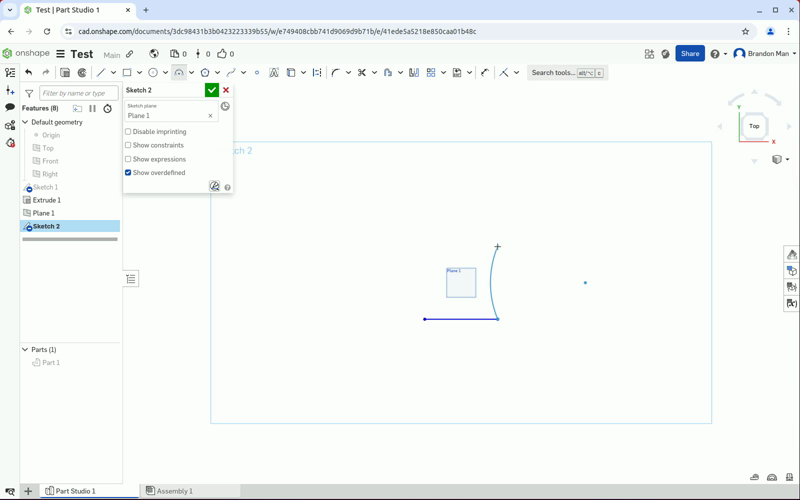
click(497, 246)
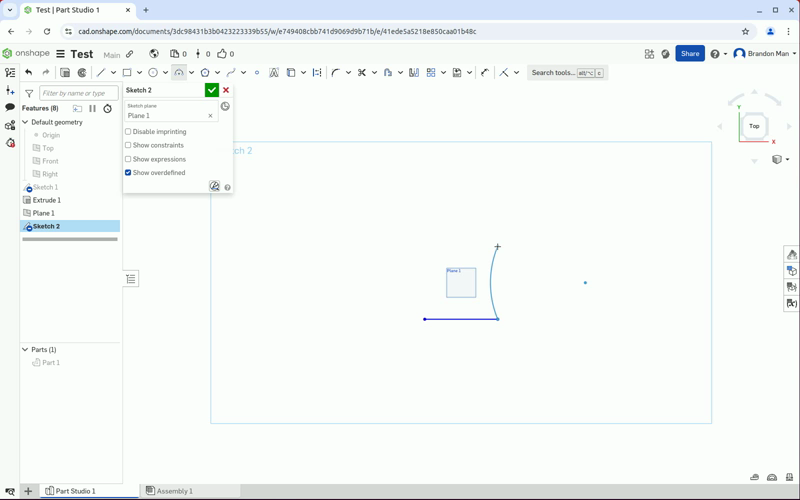
mouse_move(534, 282)
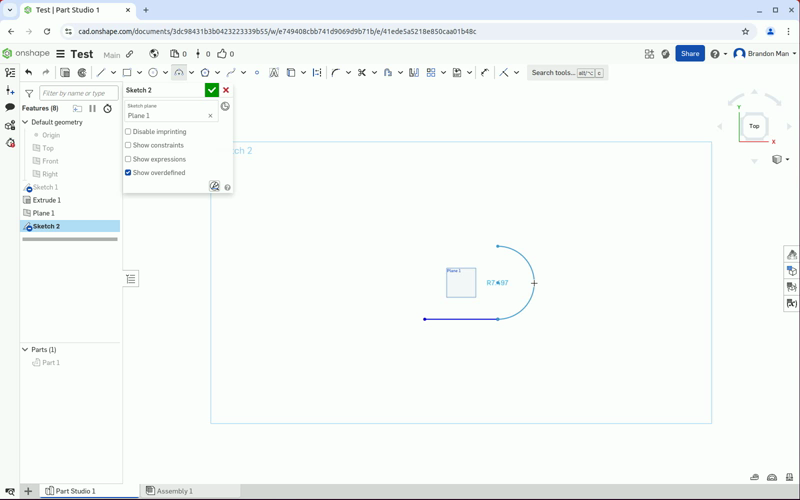
click(534, 282)
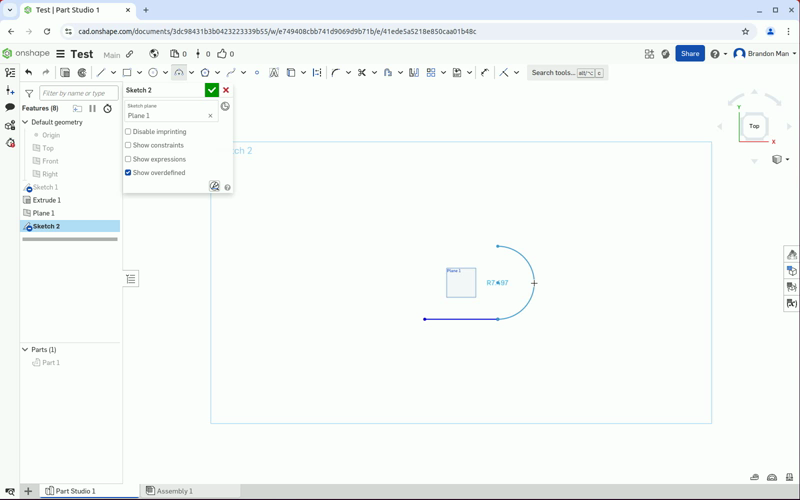
key_up(shift)
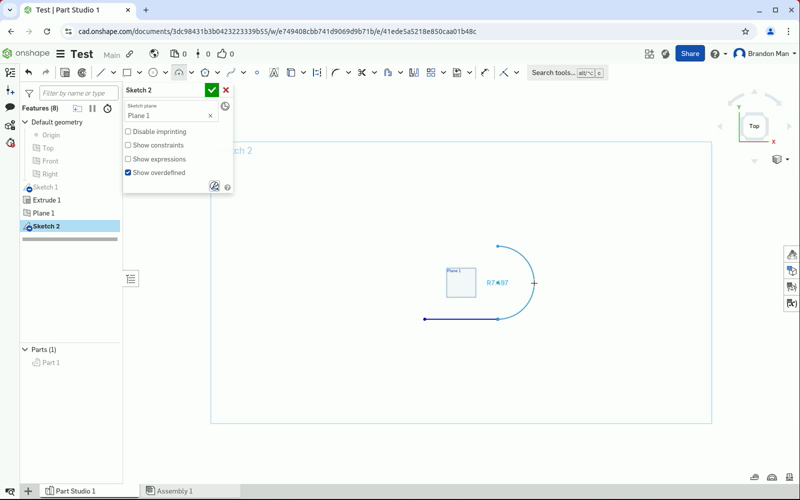
key(esc)
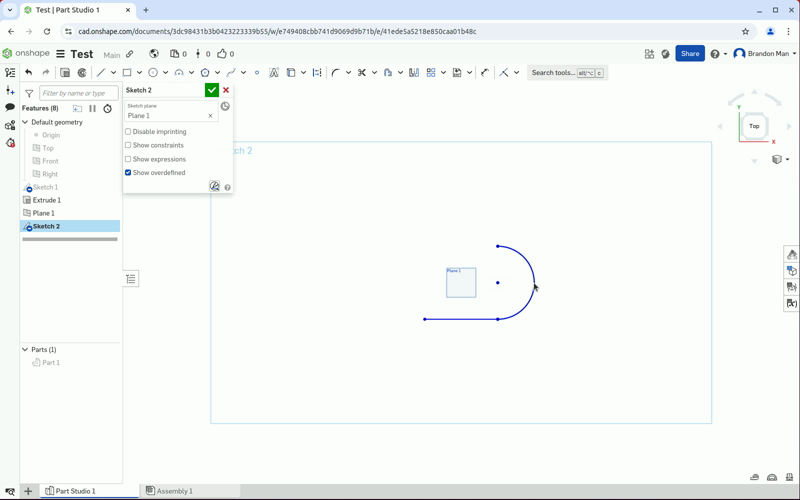
key(l)
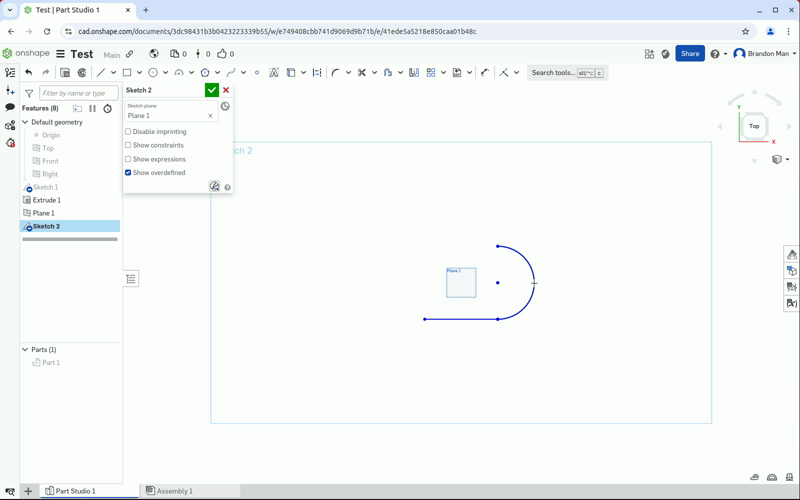
mouse_move(497, 246)
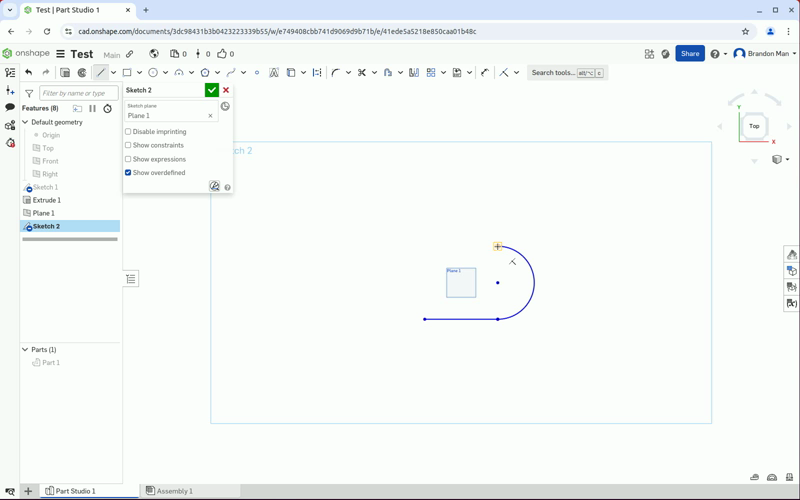
click(497, 246)
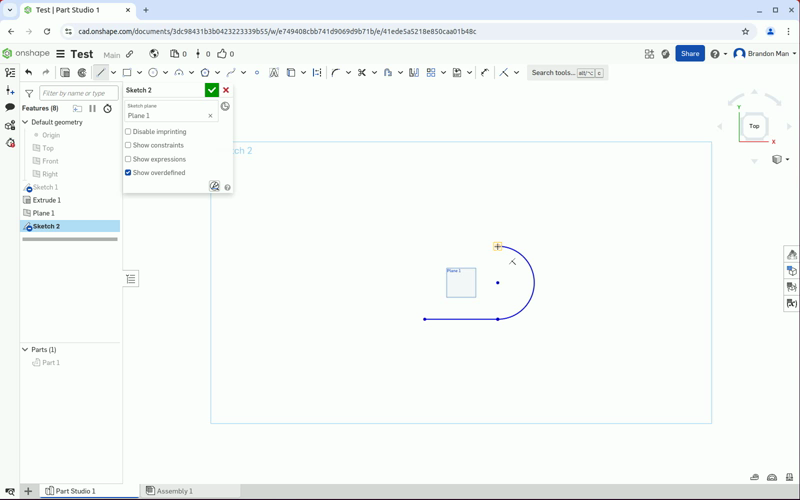
key_down(shift)
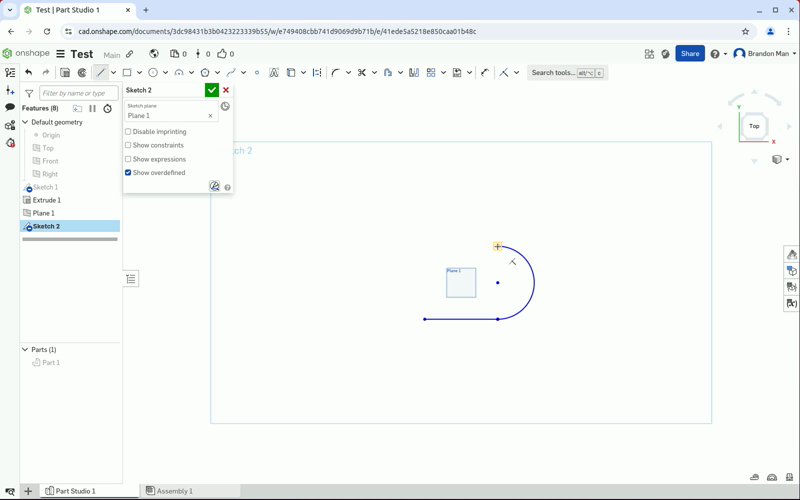
mouse_move(424, 246)
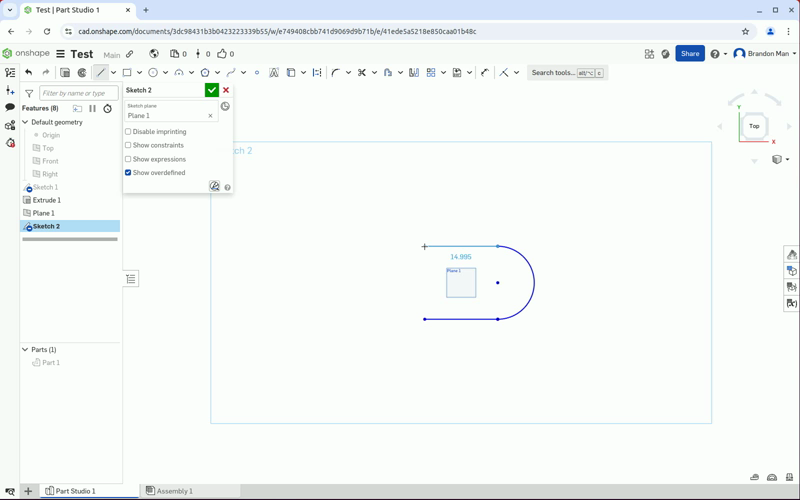
click(424, 246)
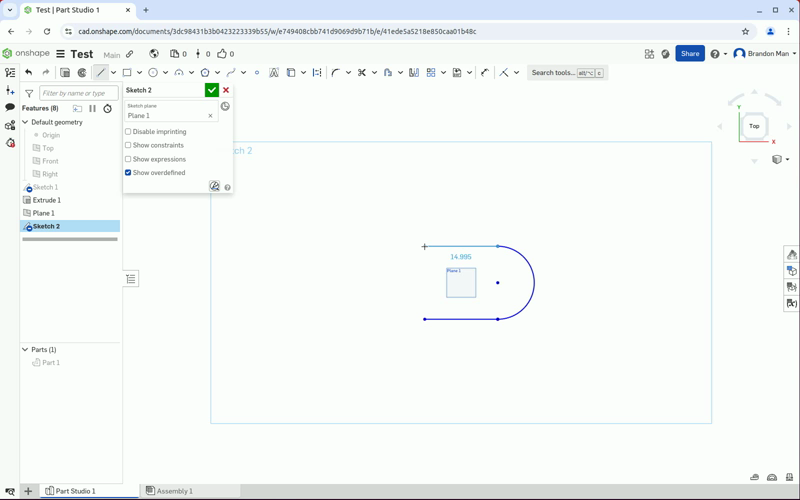
key_up(shift)
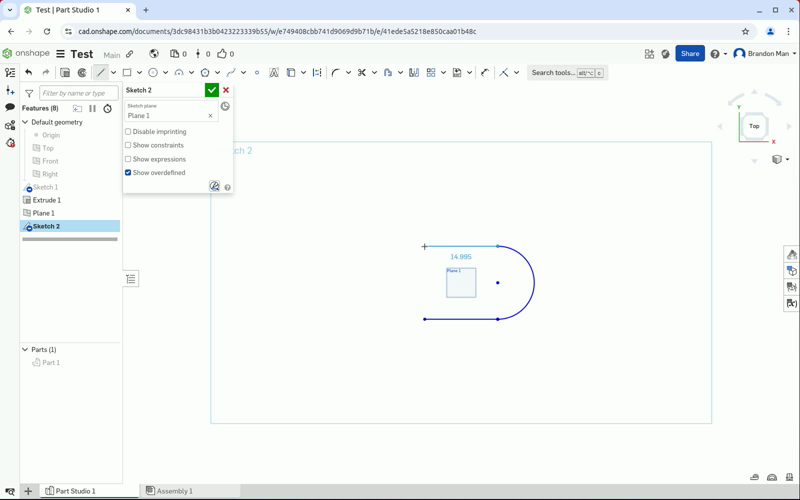
key(esc)
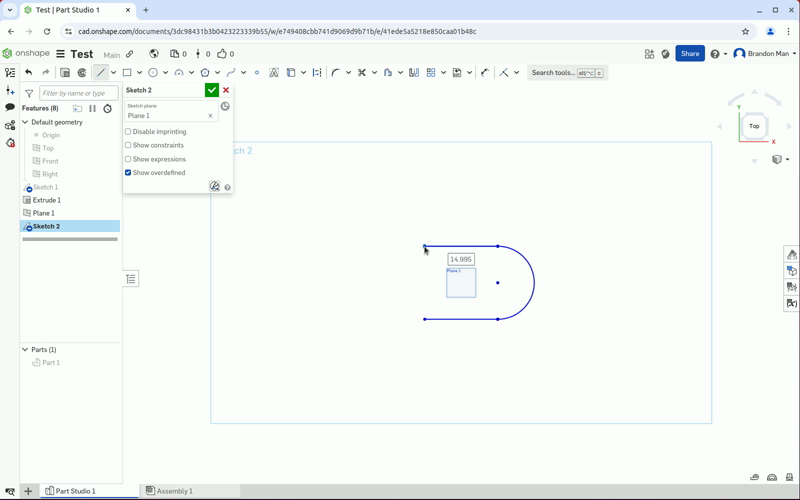
key(a)
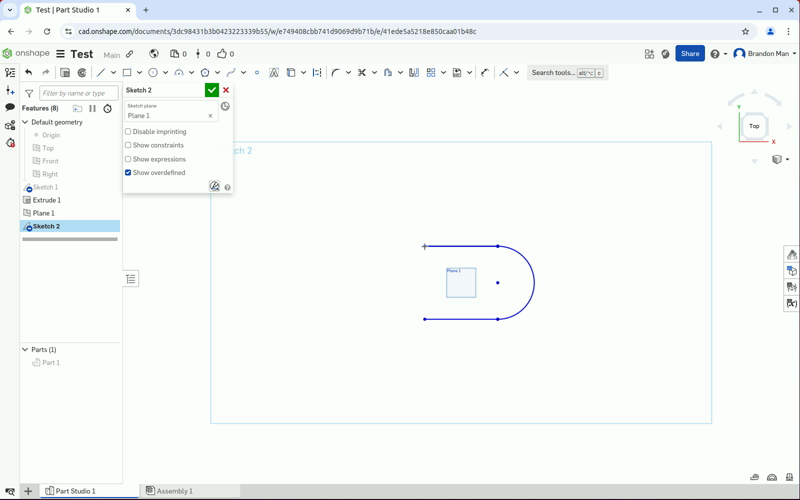
mouse_move(424, 246)
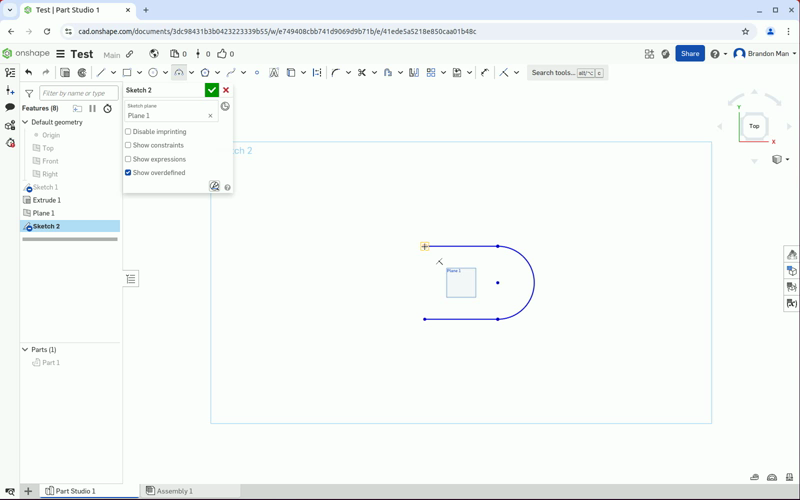
click(424, 246)
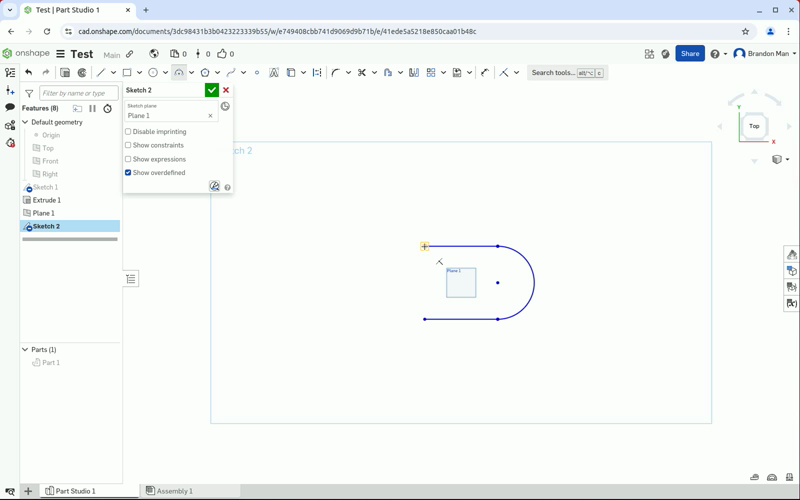
mouse_move(424, 319)
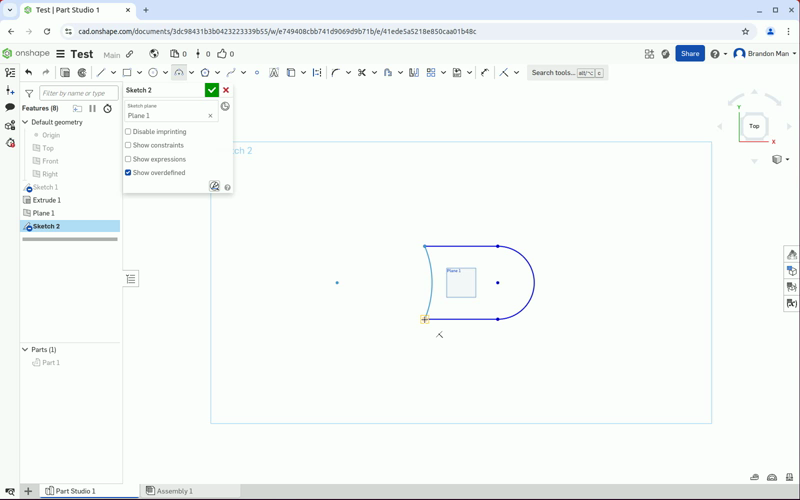
click(424, 319)
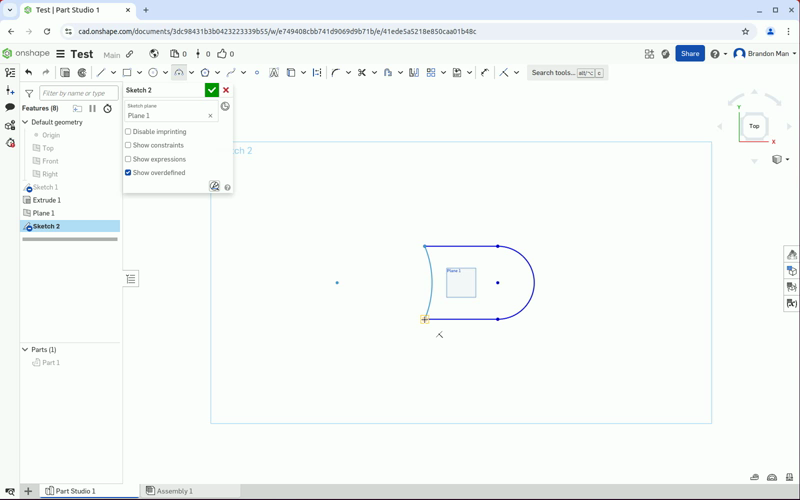
key_down(shift)
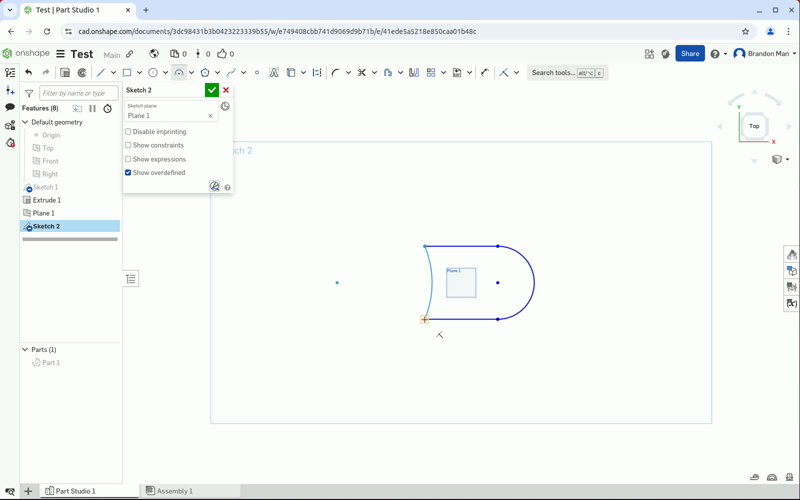
mouse_move(387, 282)
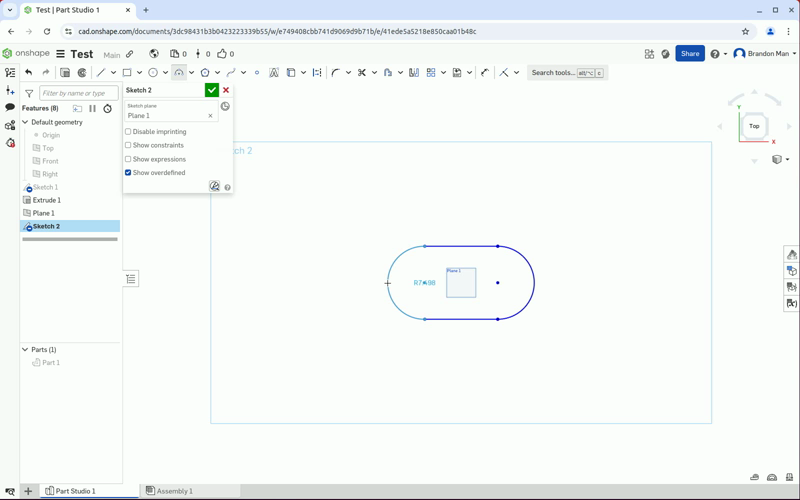
click(387, 282)
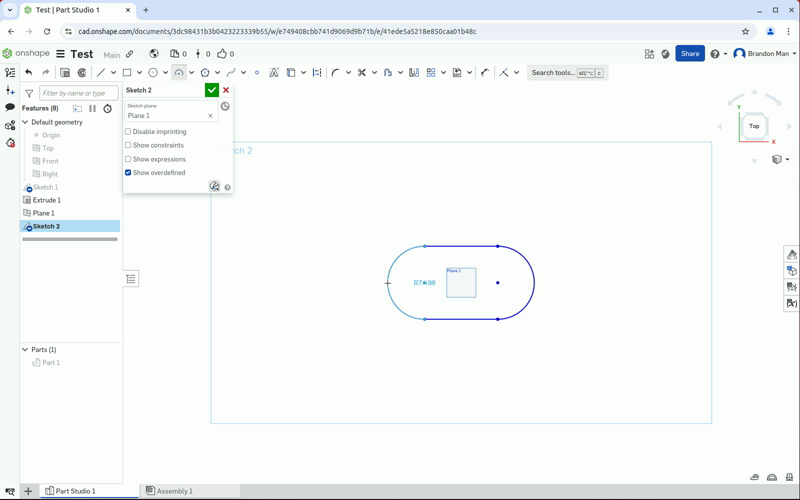
key_up(shift)
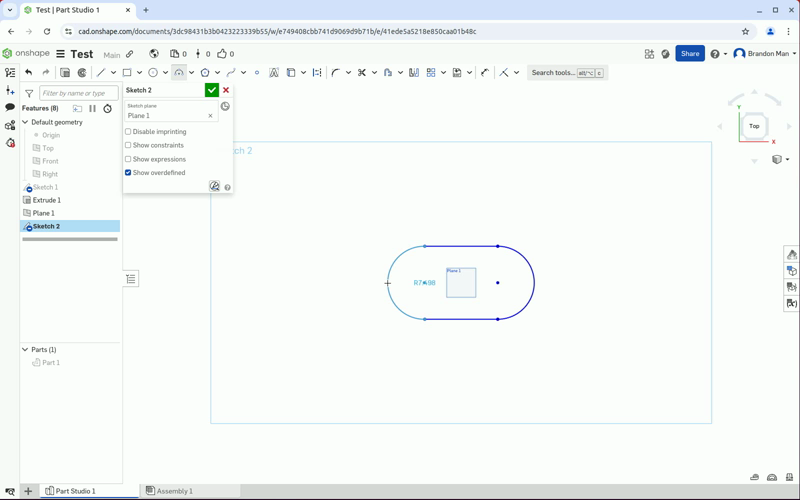
key(esc)
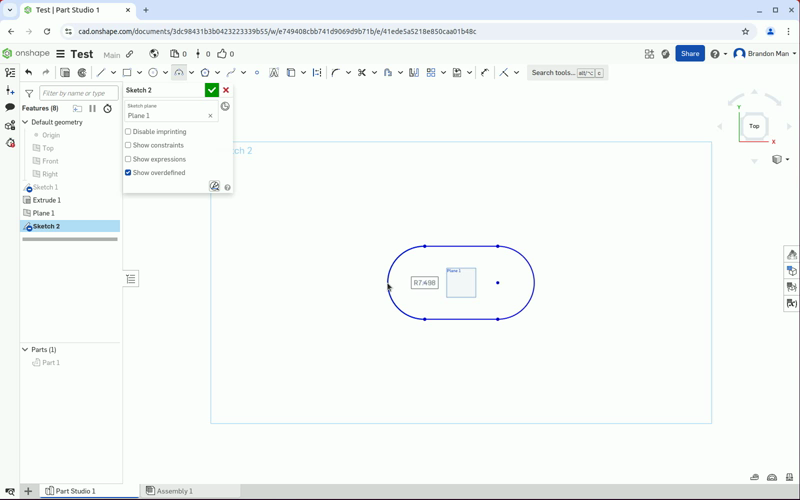
mouse_move(401, 265)
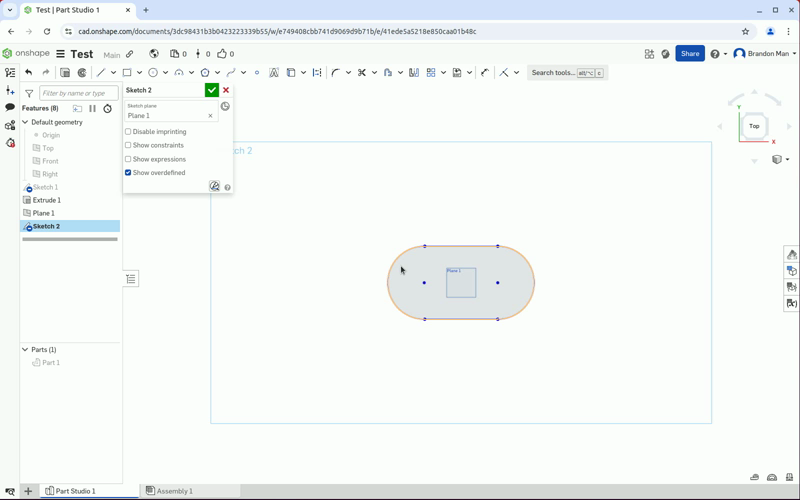
click(401, 265)
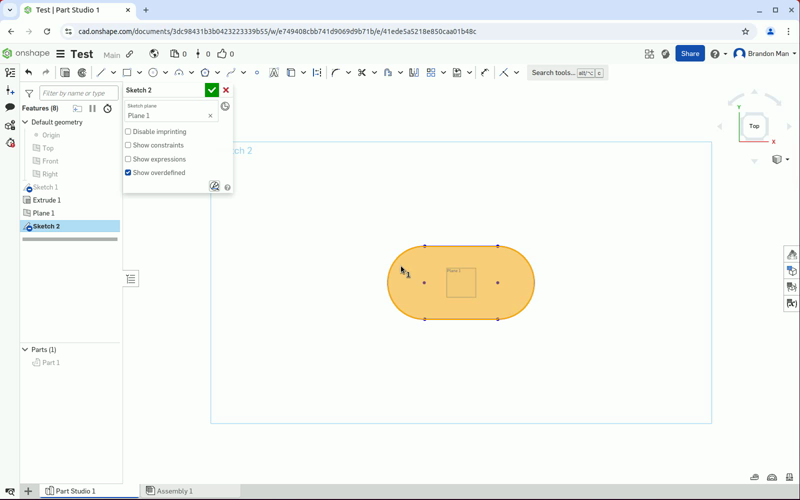
mouse_move(73, 352)
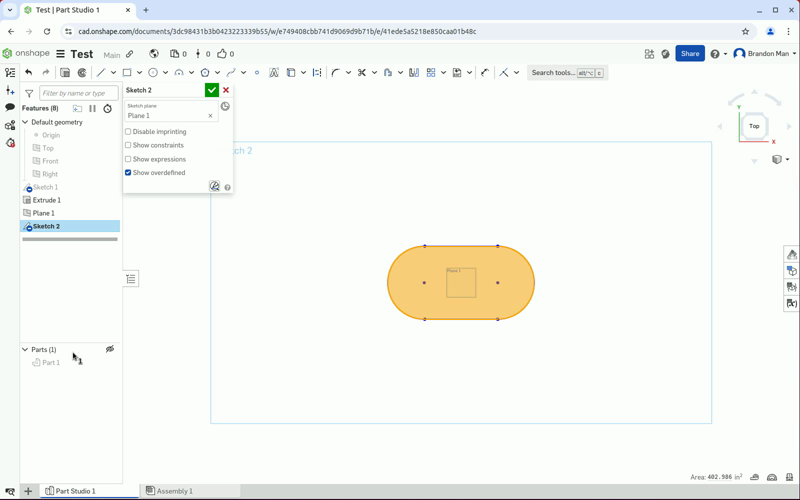
key(shift+y)
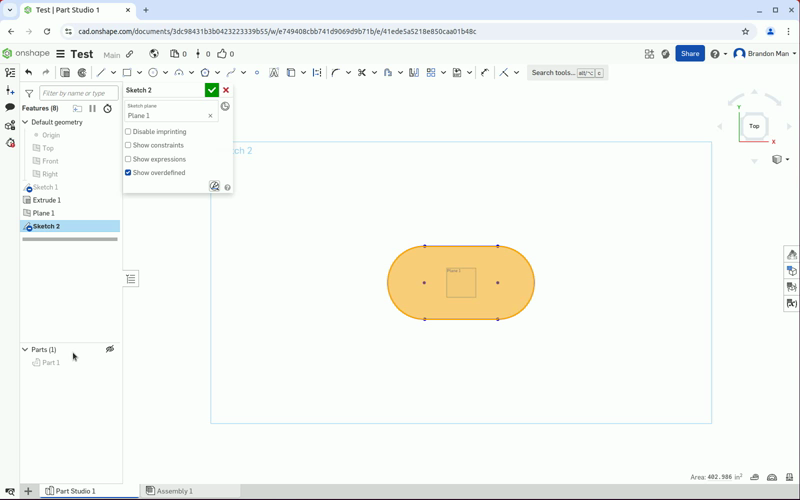
key(shift+e)
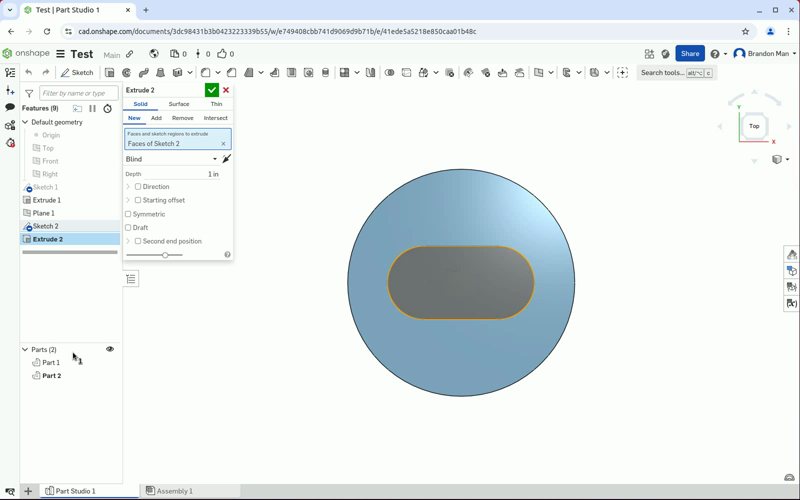
mouse_move(143, 106)
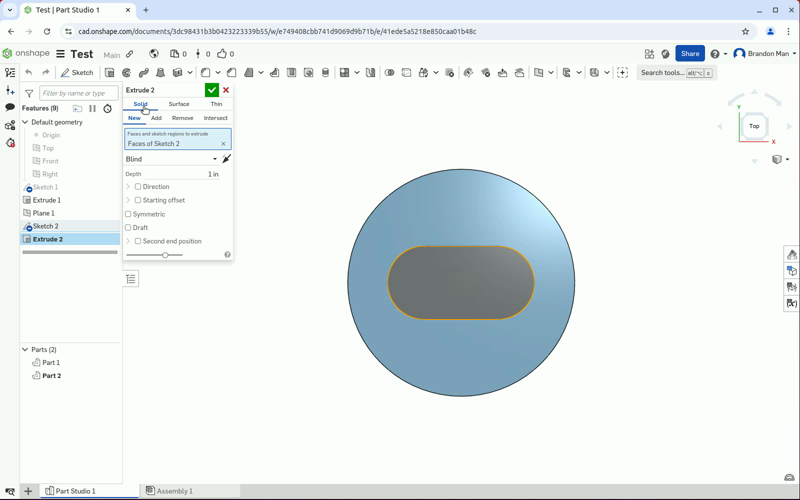
click(143, 106)
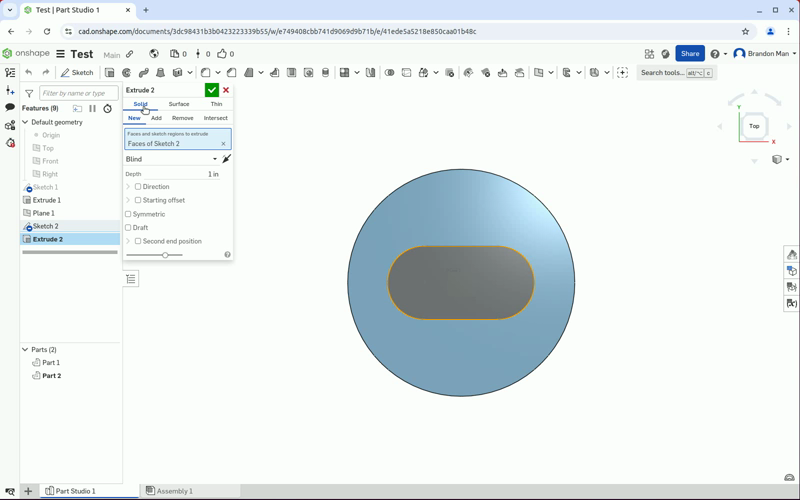
mouse_move(186, 120)
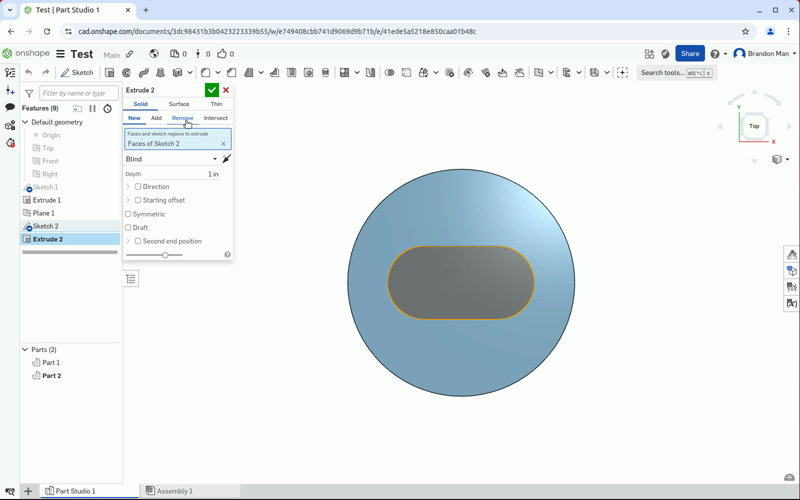
click(186, 120)
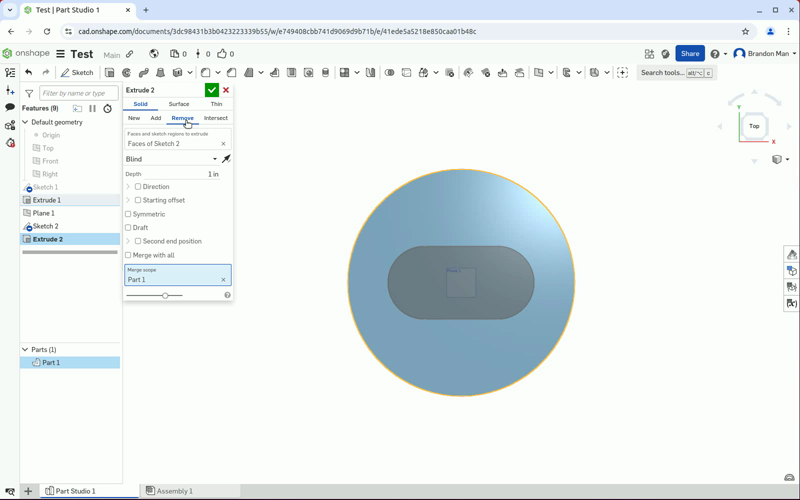
key(tab, 4)
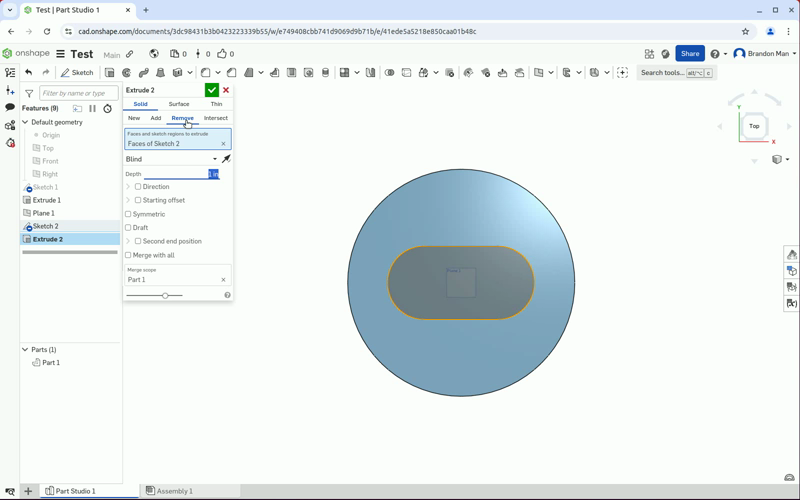
text(5.296)
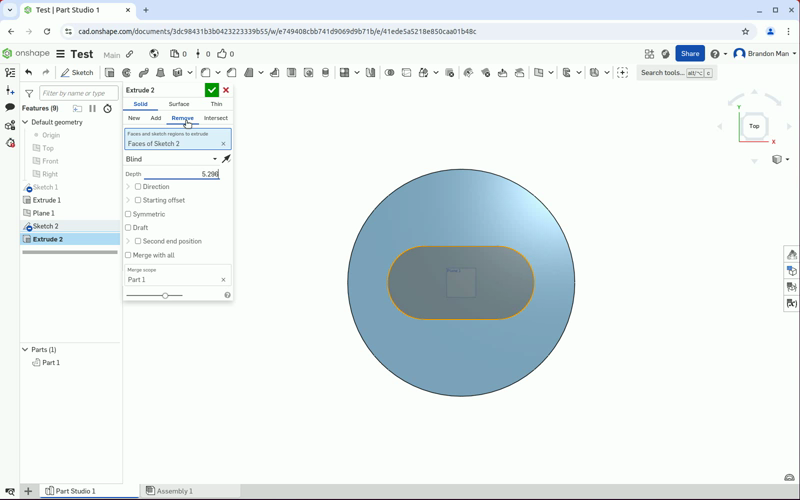
key(tab, 6)
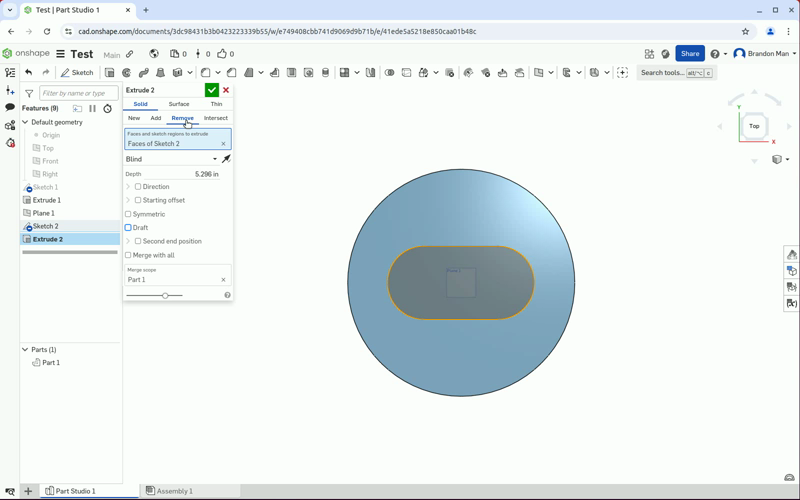
key(space)
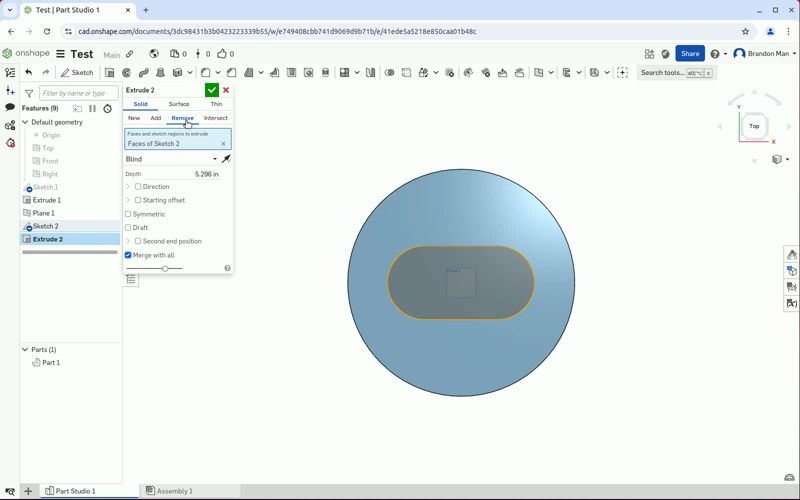
key(enter)
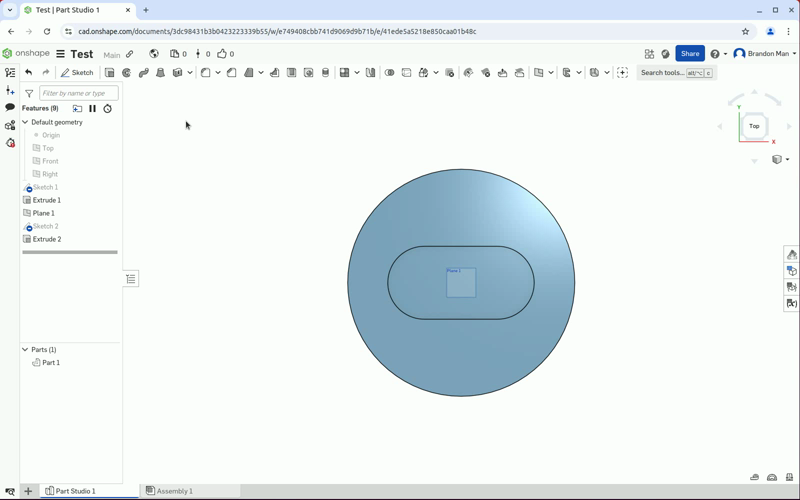
key(shift+h)
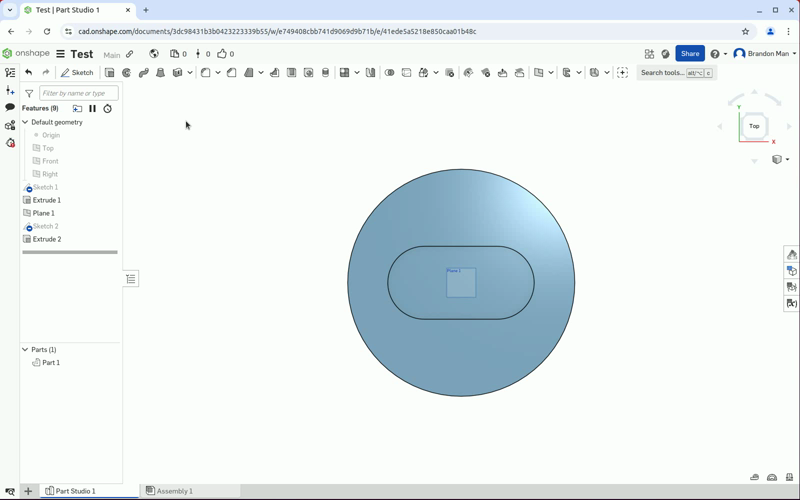
key(shift+h)
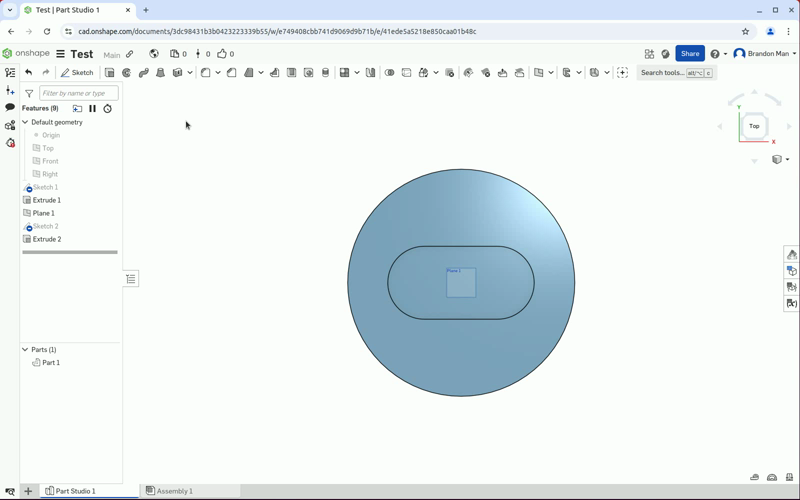
mouse_move(73, 189)
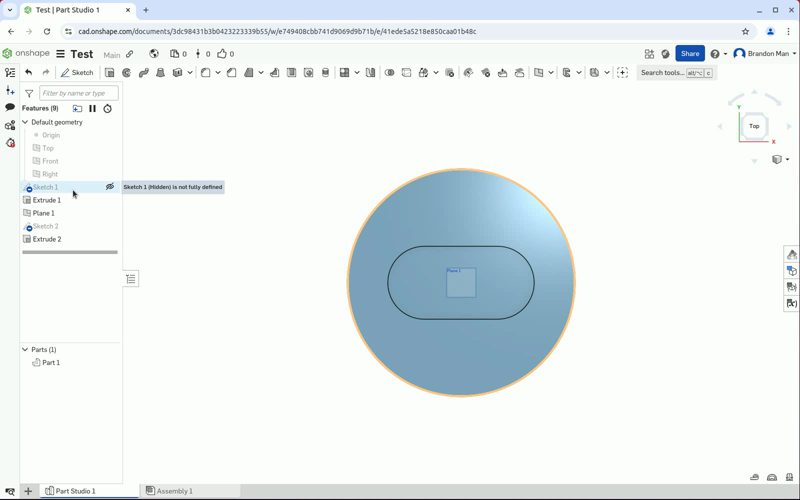
click(73, 189)
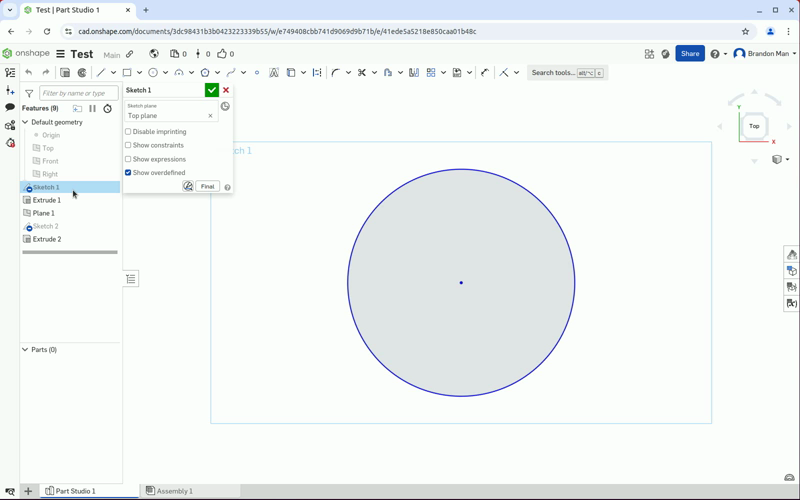
mouse_move(229, 92)
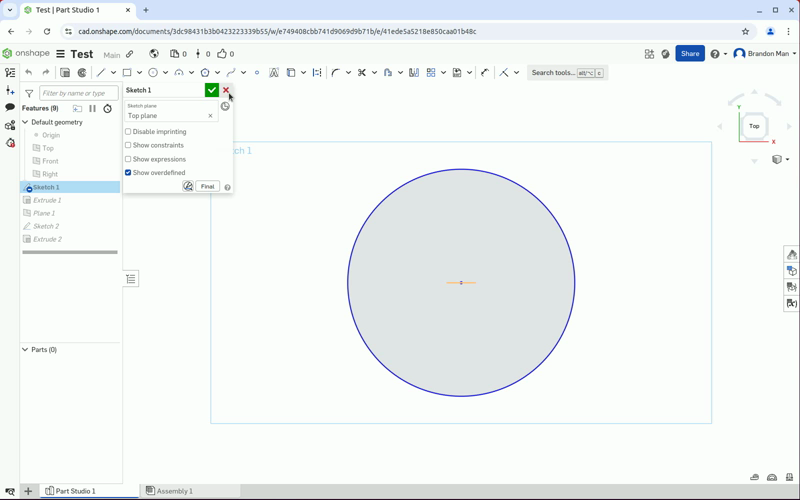
click(229, 92)
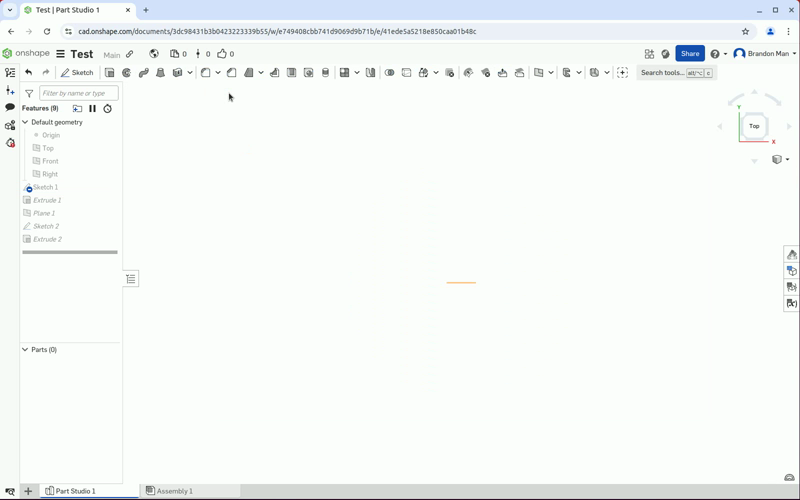
key(shift+s)
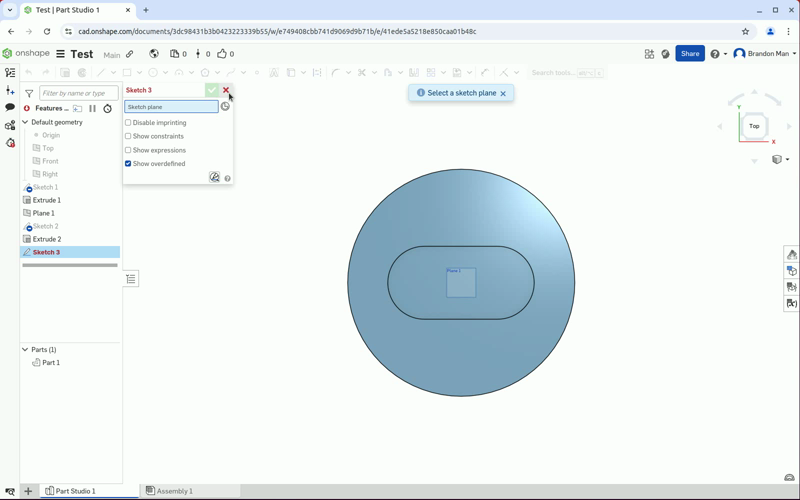
mouse_move(73, 215)
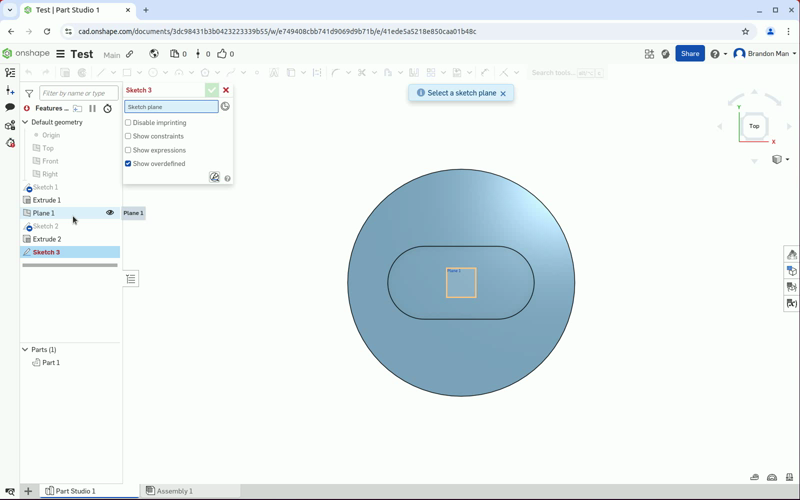
click(73, 215)
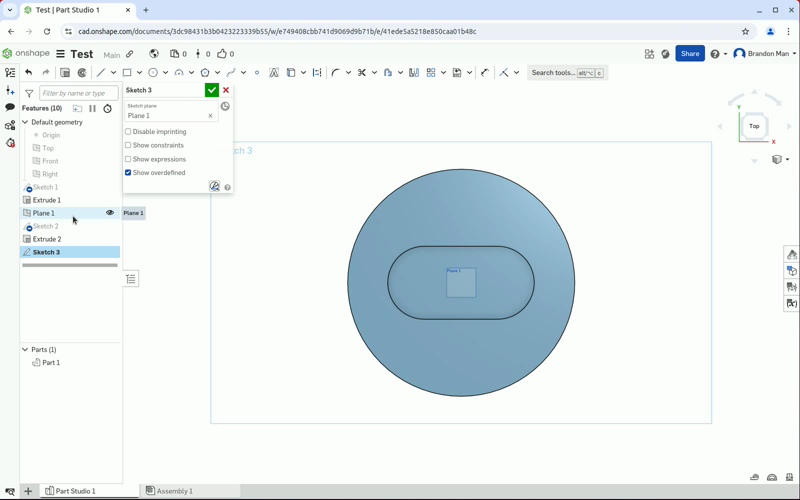
mouse_move(73, 352)
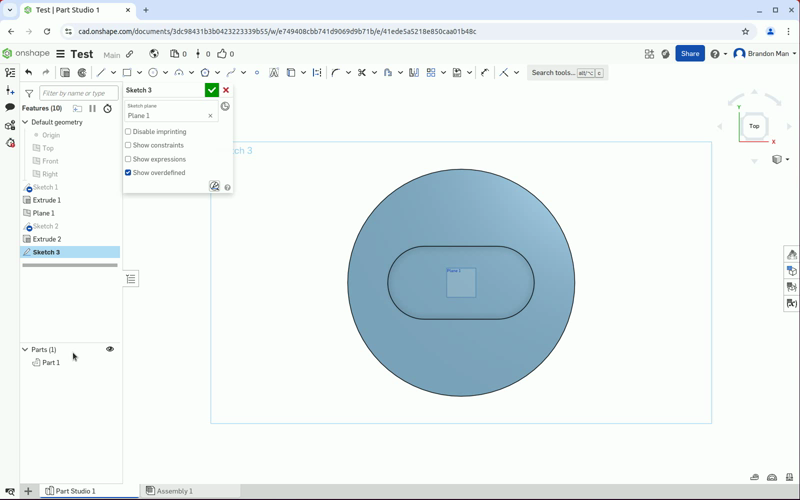
key(y)
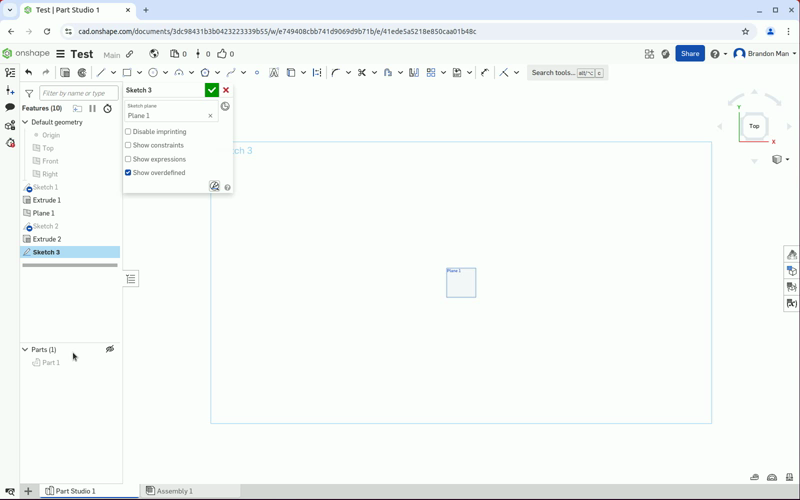
key(c)
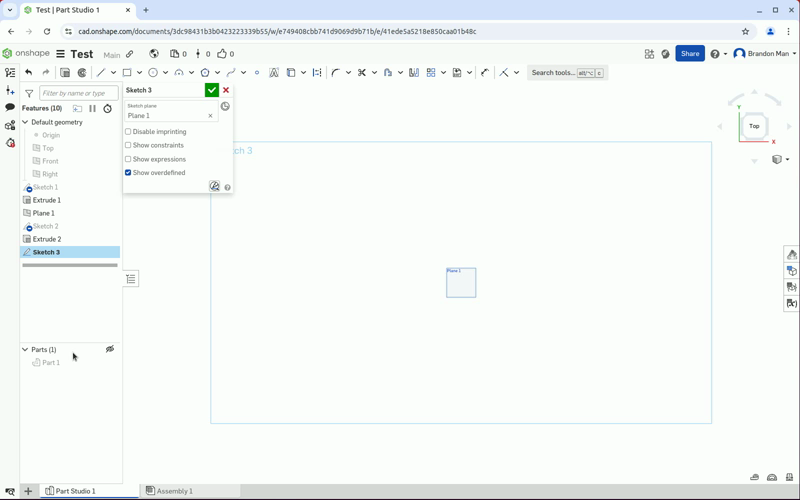
key_down(shift)
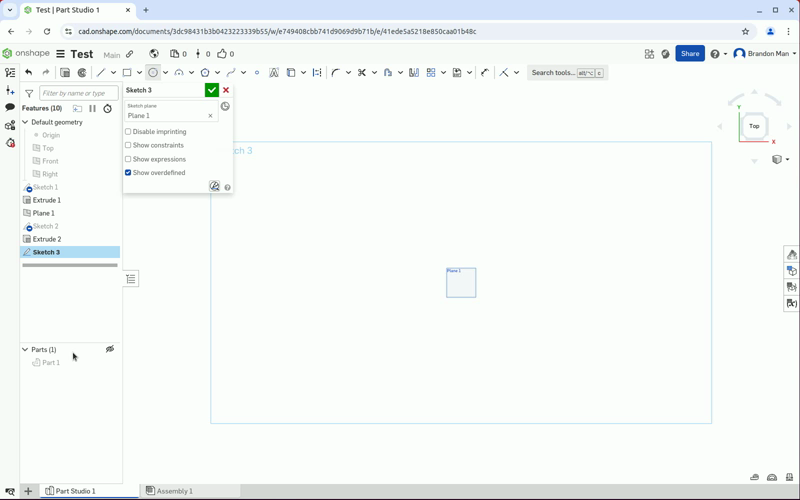
mouse_move(461, 282)
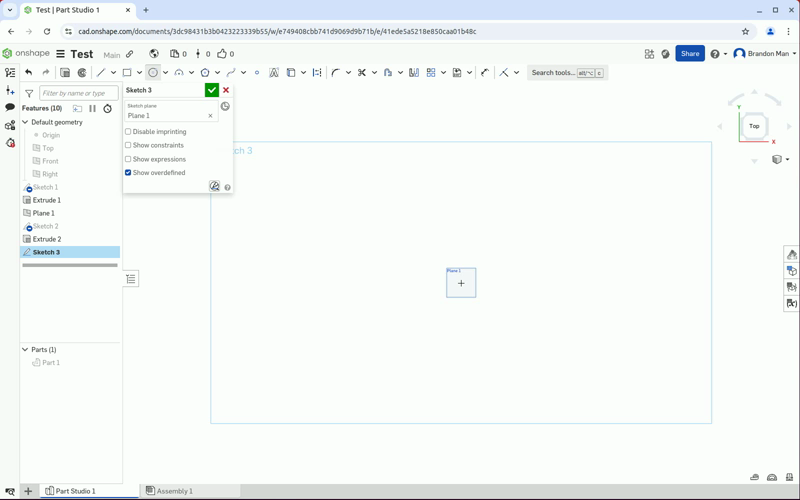
click(461, 282)
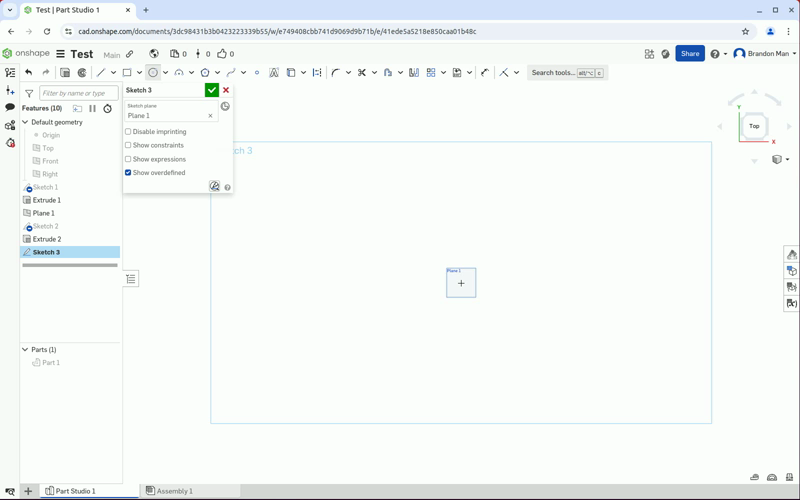
key_up(shift)
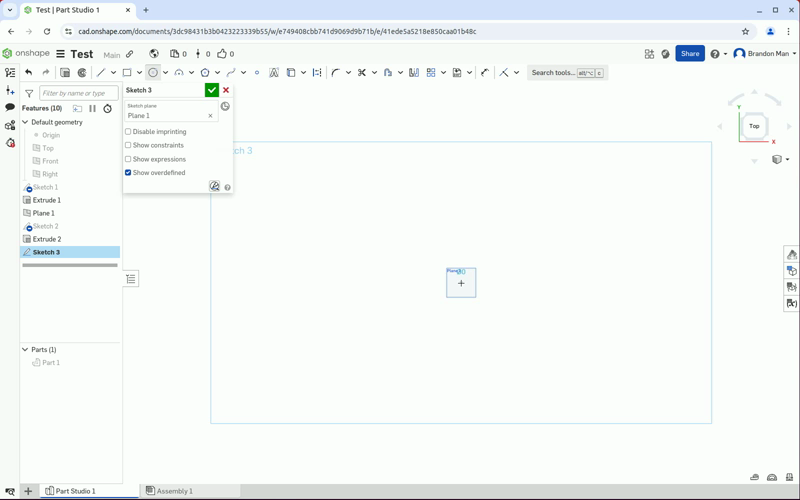
mouse_move(574, 282)
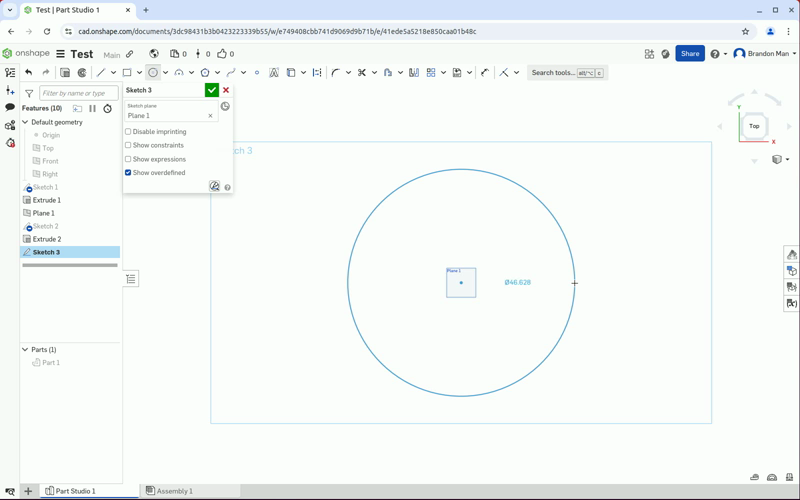
click(574, 282)
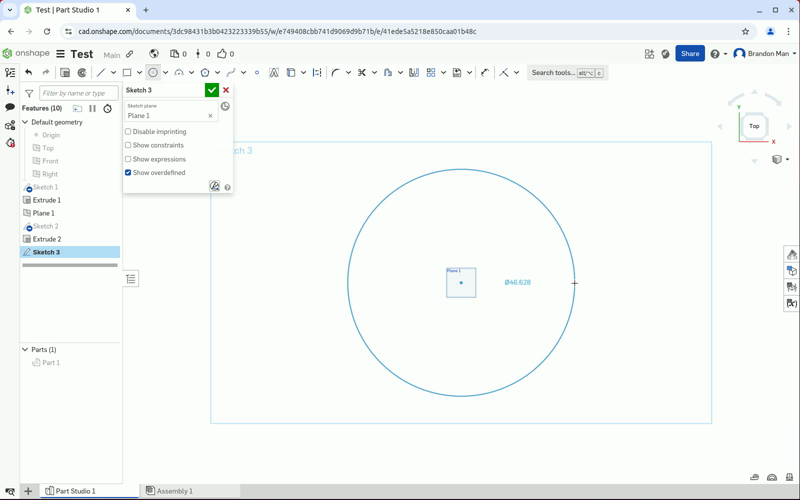
key(esc)
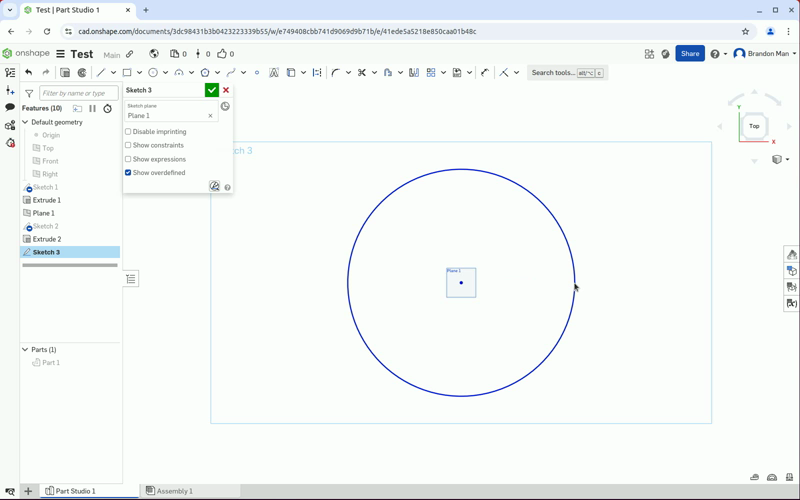
key(c)
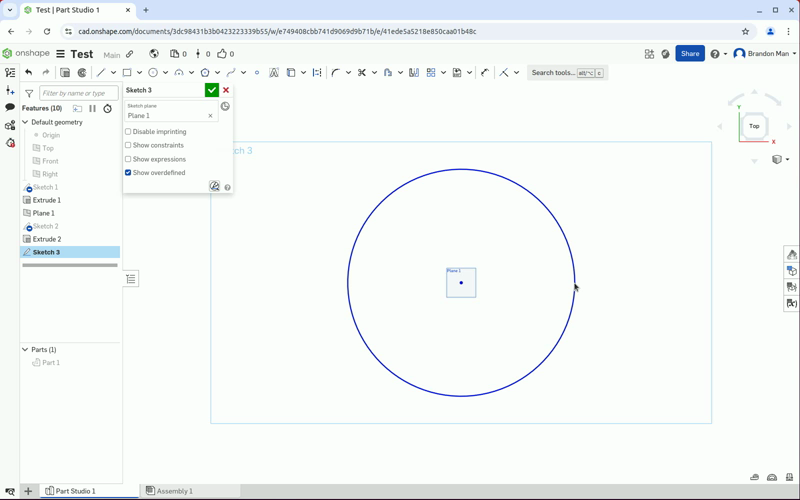
key_down(shift)
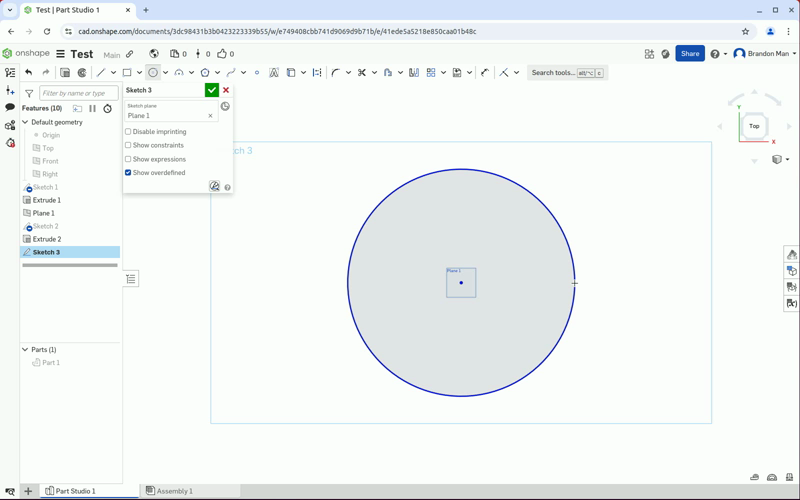
mouse_move(461, 282)
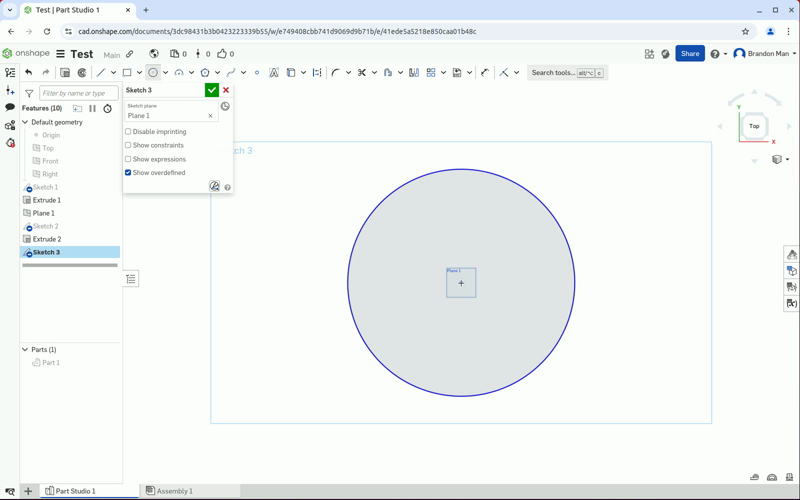
click(461, 282)
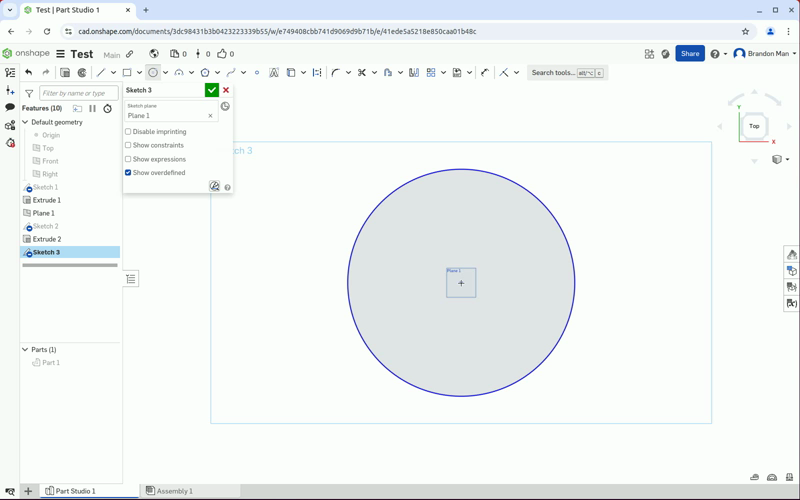
key_up(shift)
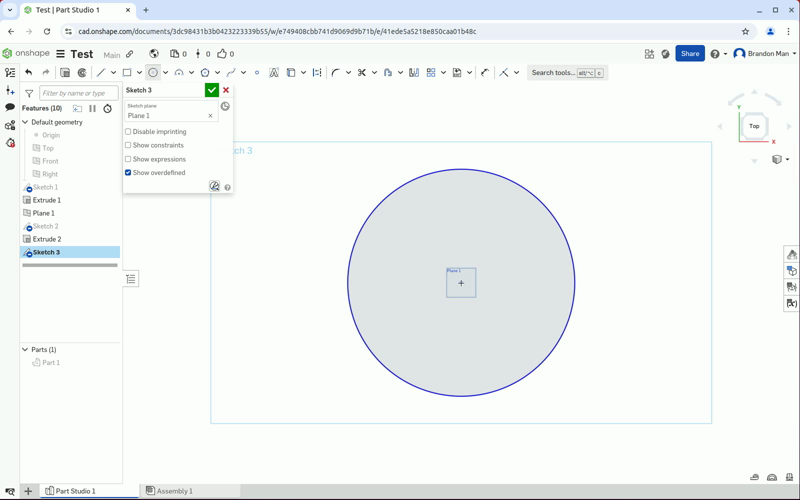
mouse_move(548, 282)
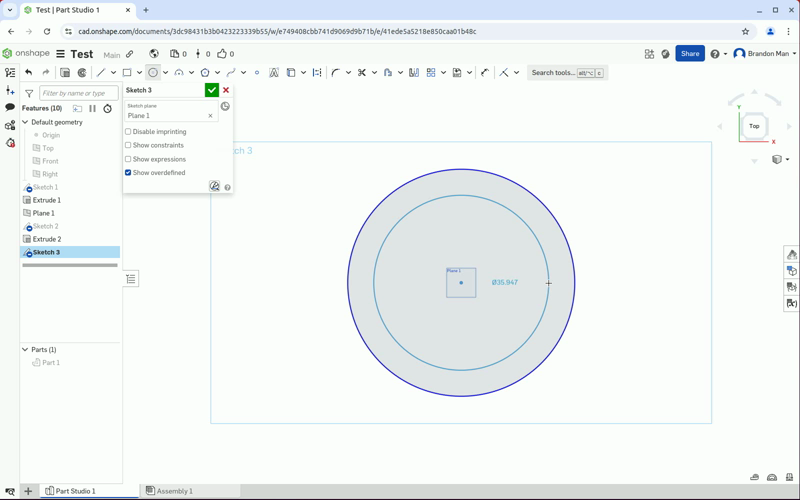
click(548, 282)
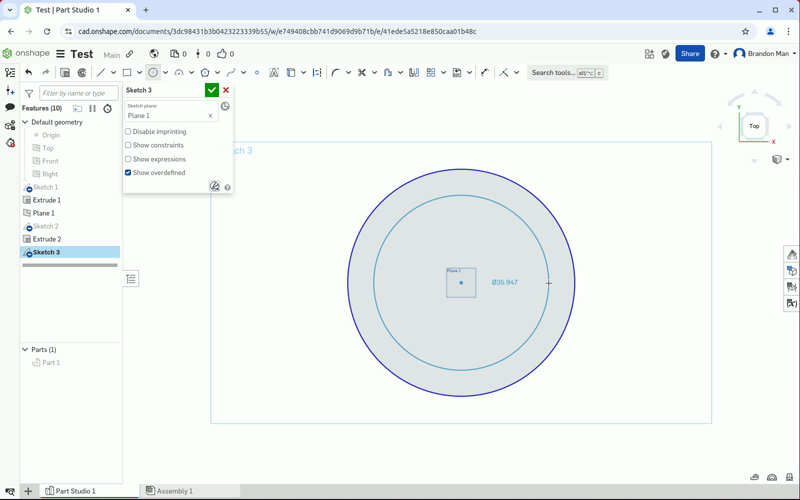
key(esc)
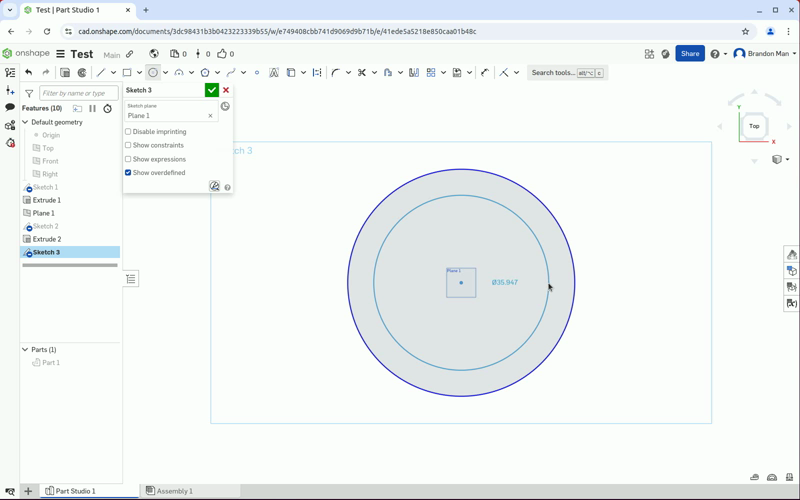
mouse_move(551, 328)
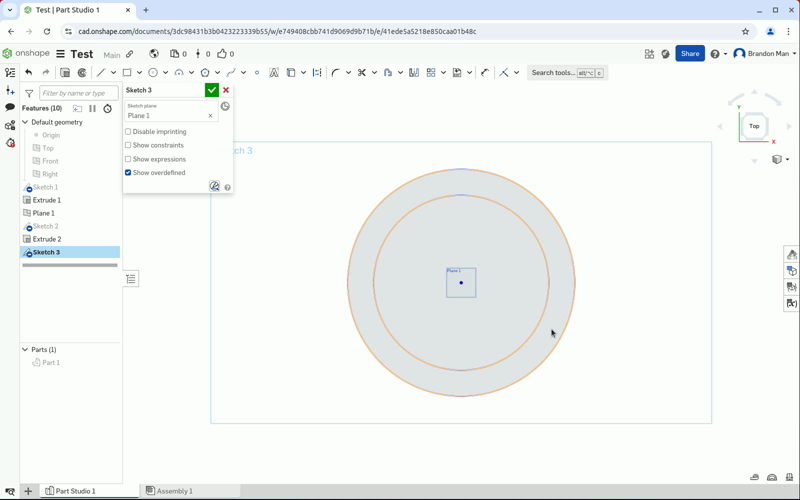
click(551, 328)
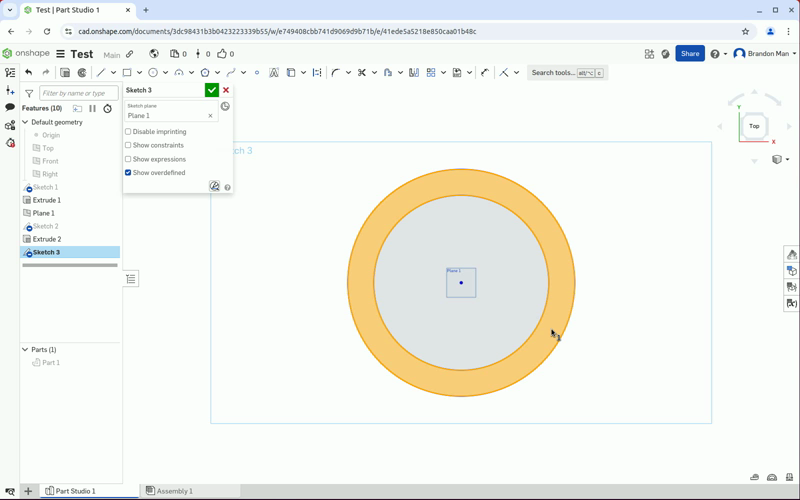
mouse_move(73, 352)
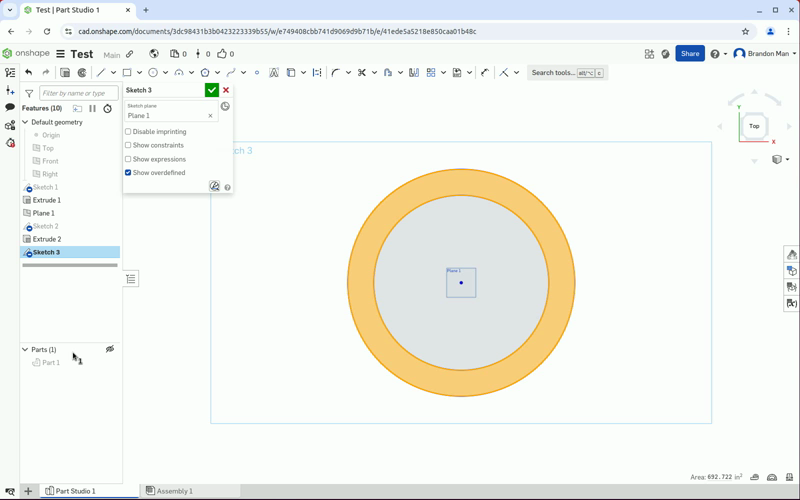
key(shift+y)
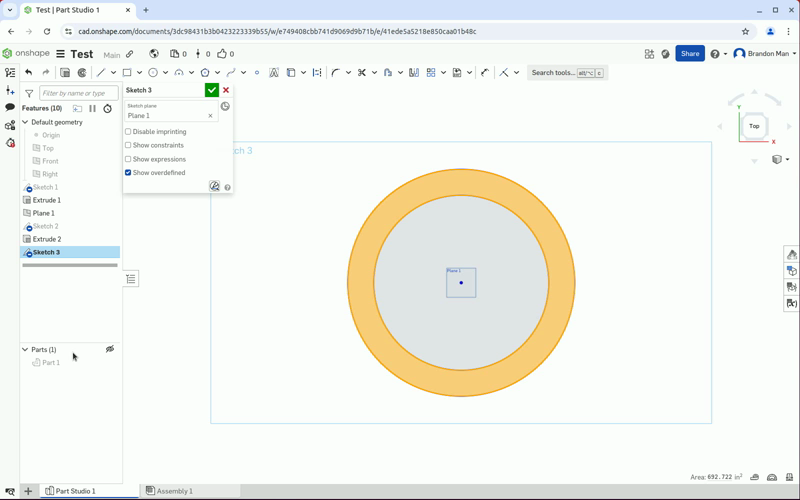
key(shift+e)
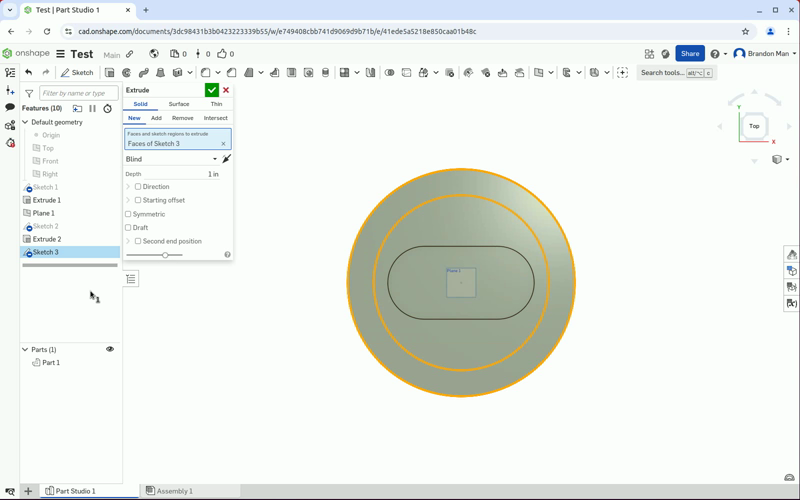
mouse_move(143, 106)
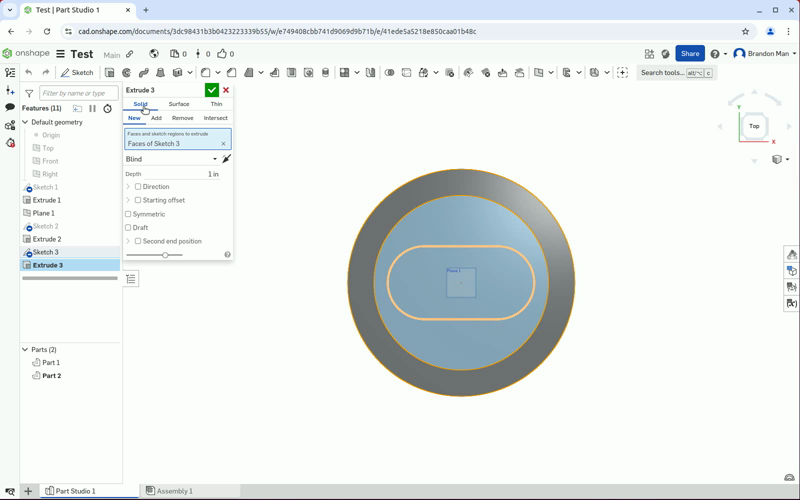
click(143, 106)
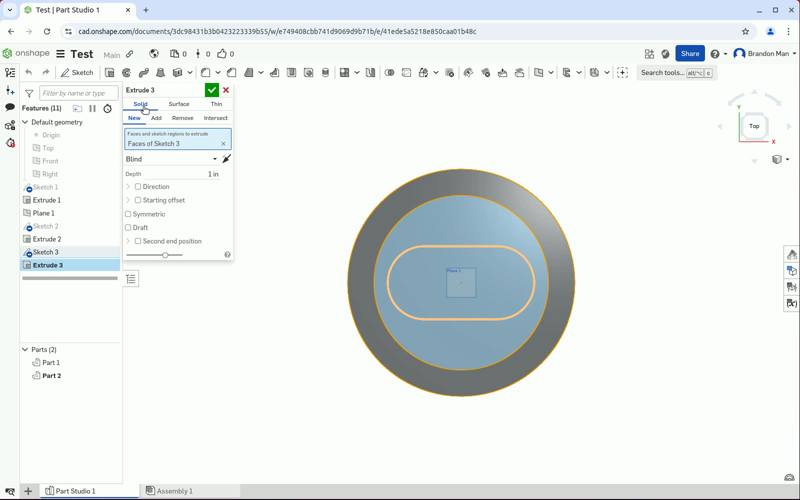
mouse_move(137, 120)
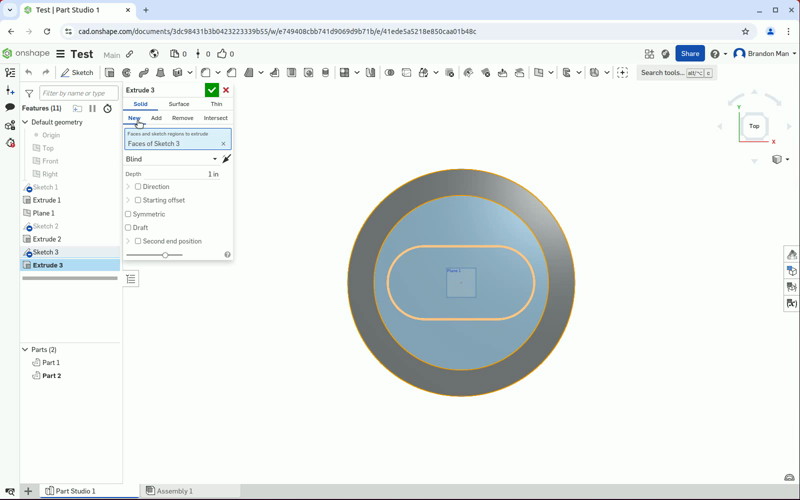
click(137, 120)
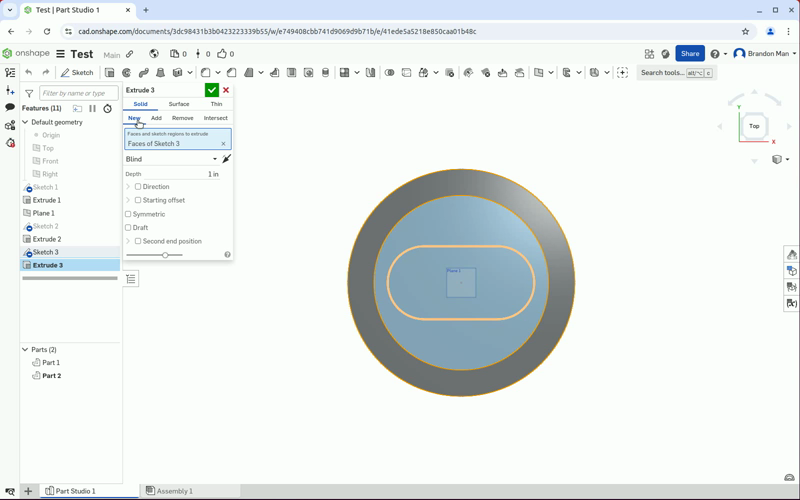
key(tab, 4)
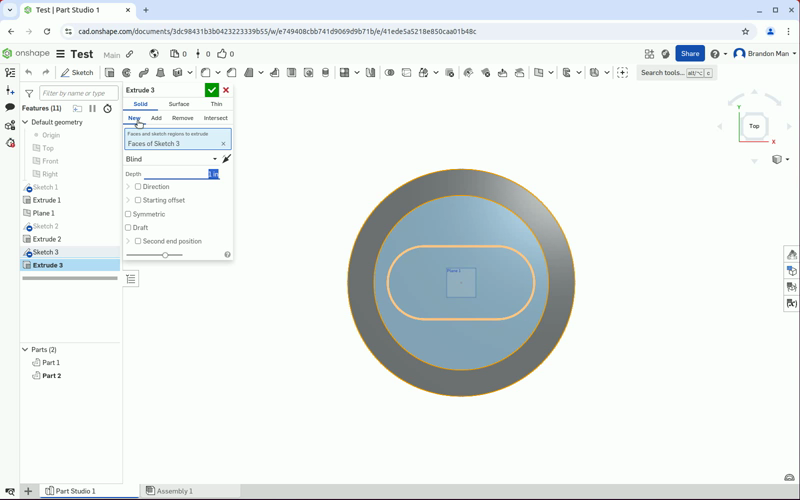
text(15.887)
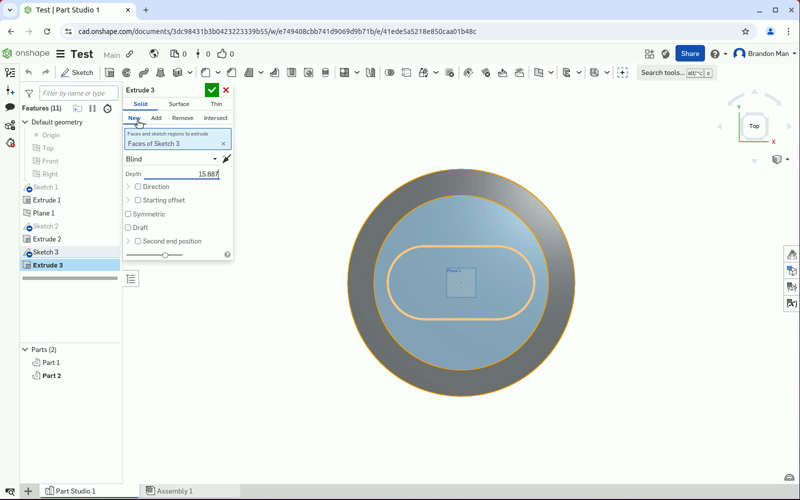
key(enter)
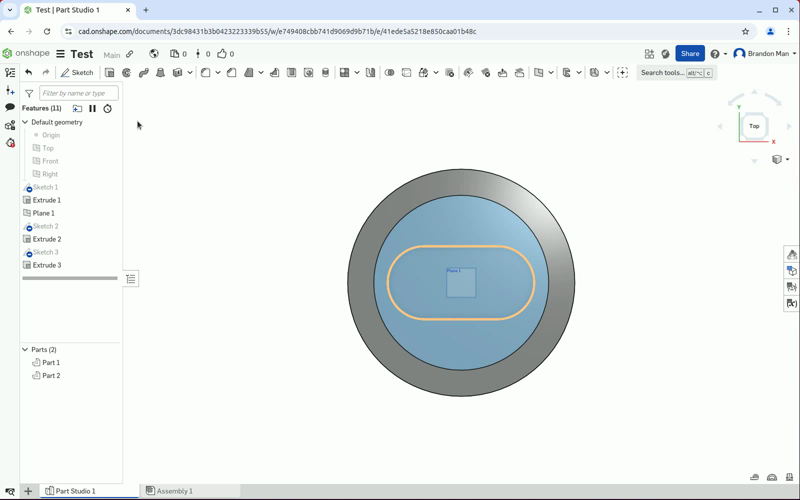
key(shift+h)
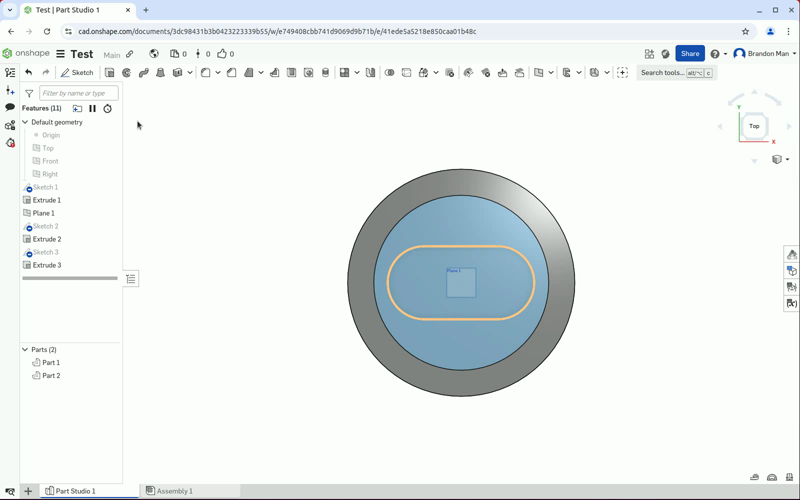
key(shift+h)
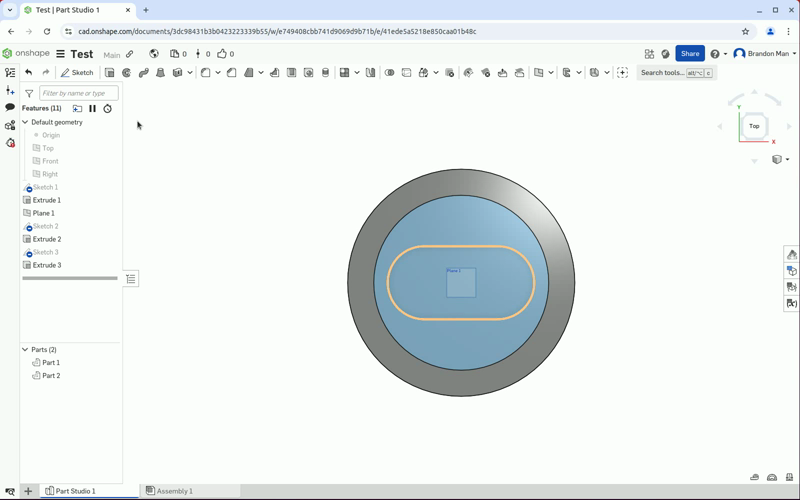
key(shift+7)
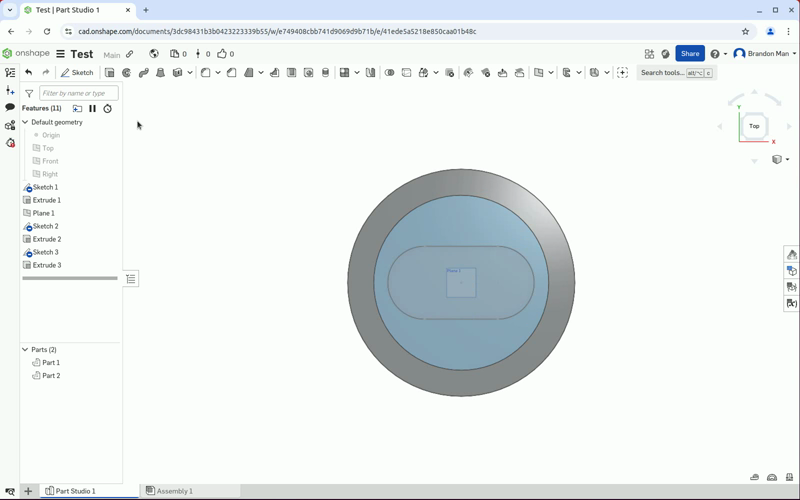
key(up, 3)
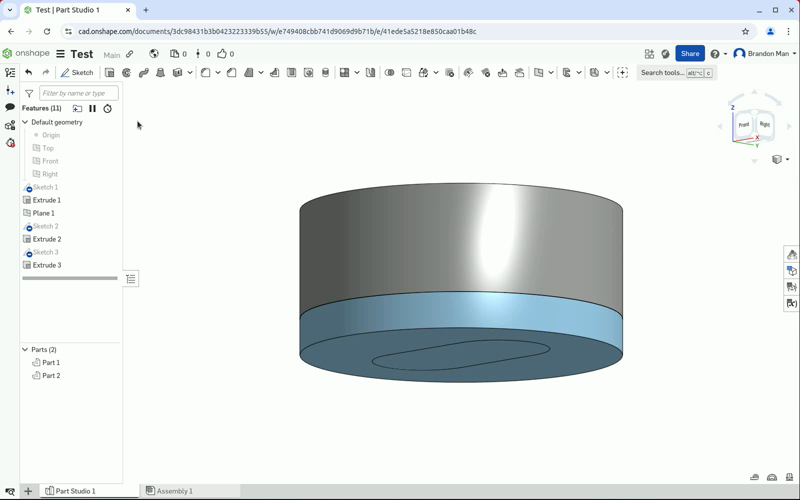
key(left, 3)
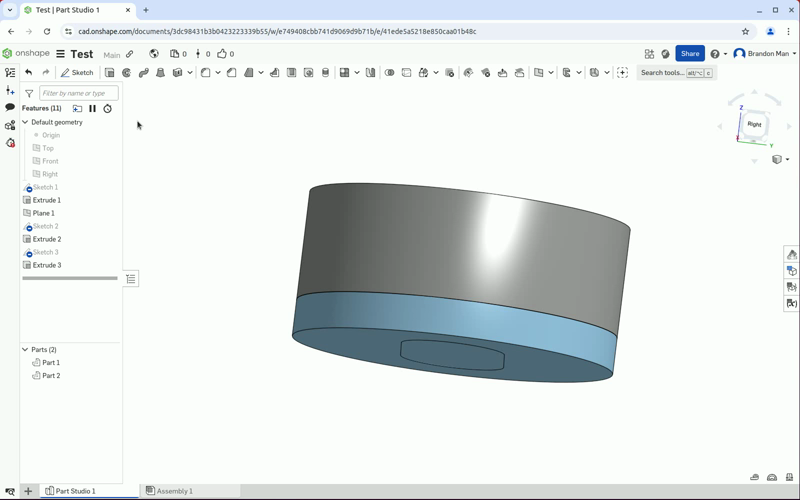
key(right, 3)
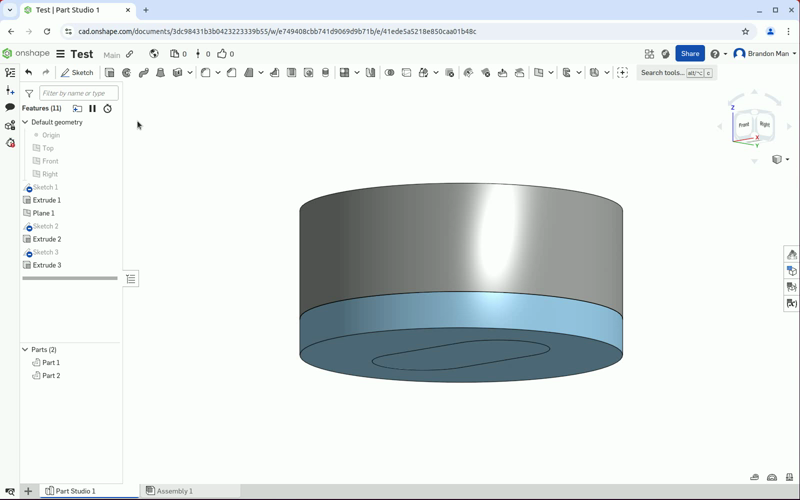
key(down, 3)
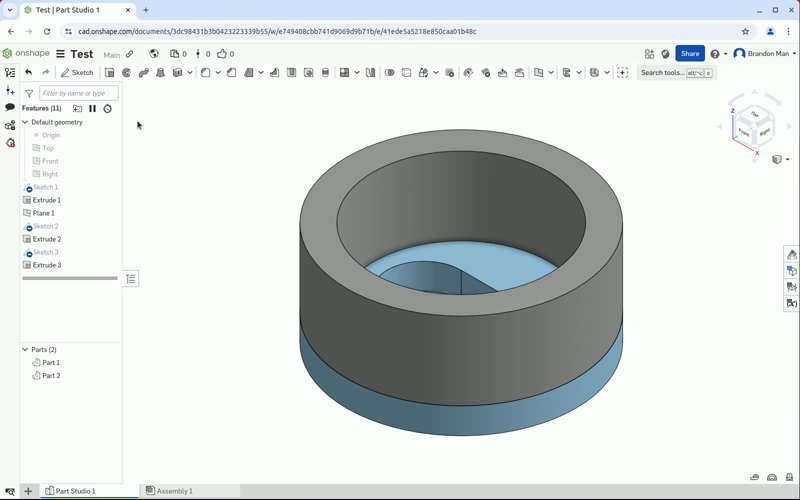
mouse_move(73, 189)
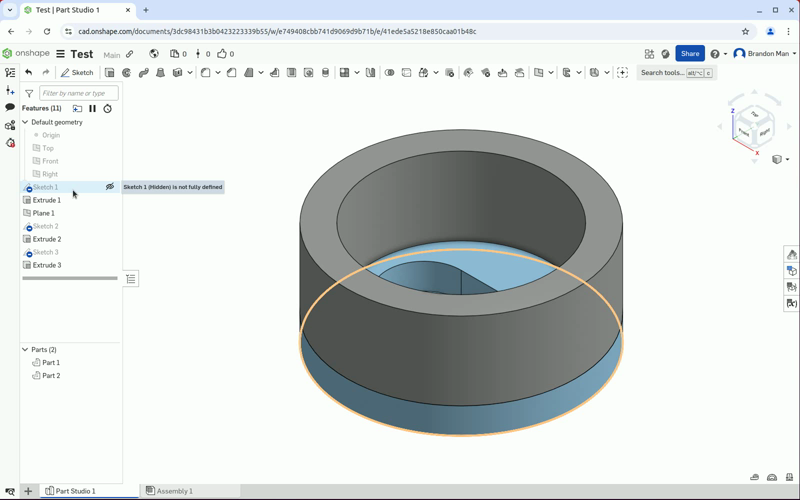
click(73, 189)